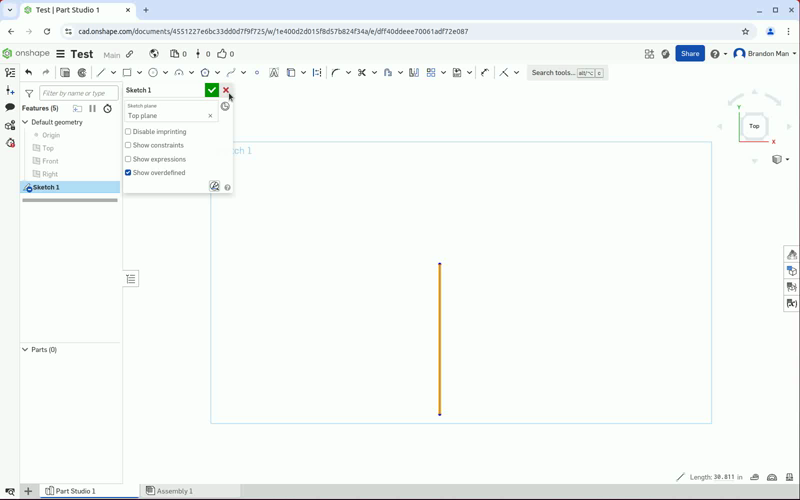
key(shift+h)
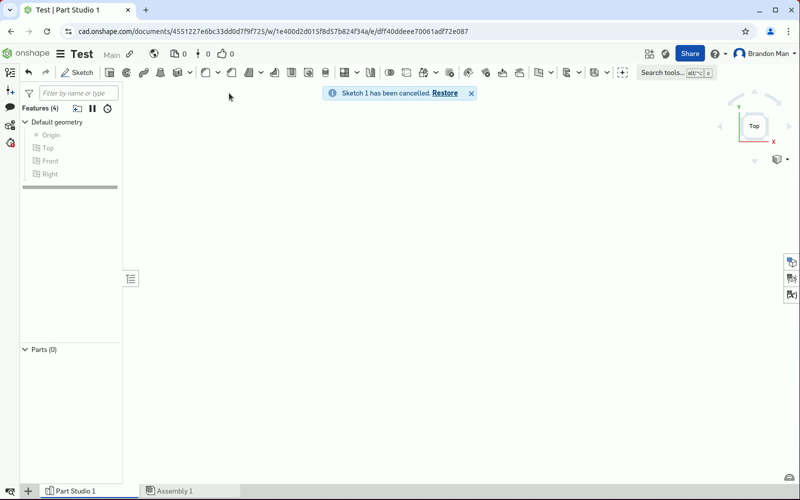
mouse_move(73, 352)
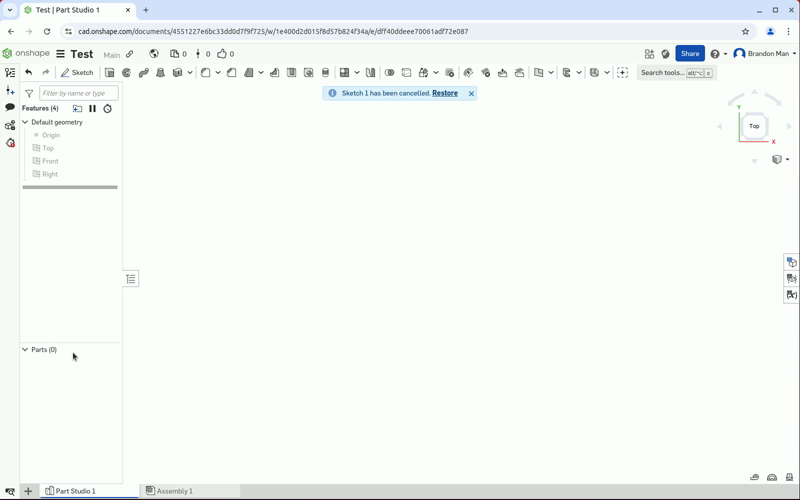
key(y)
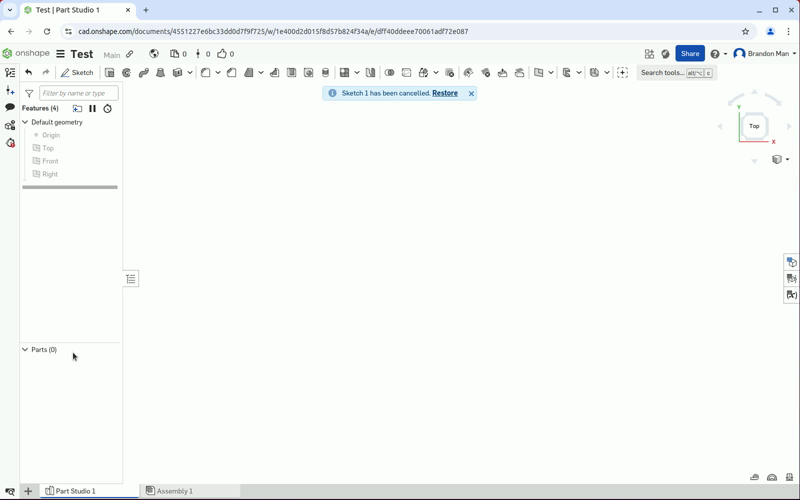
key(shift+p)
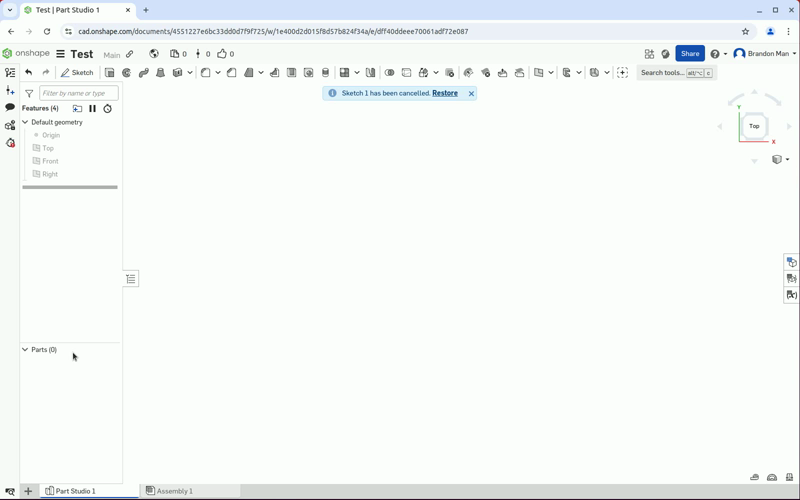
key(space)
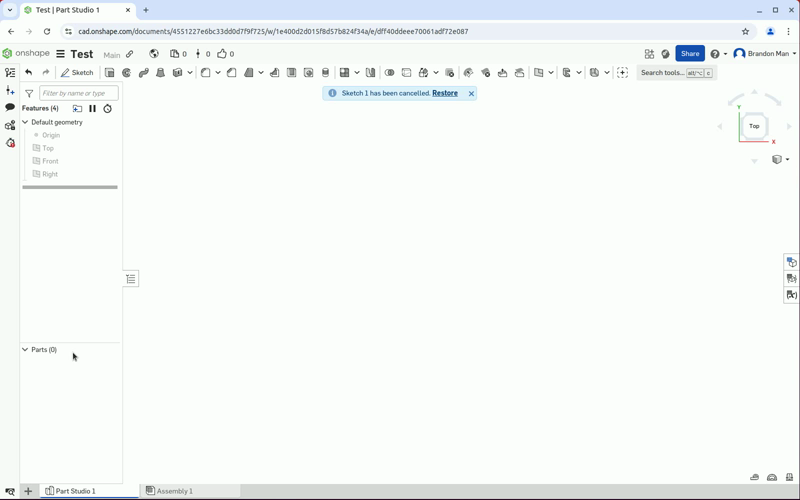
key_down(shift)
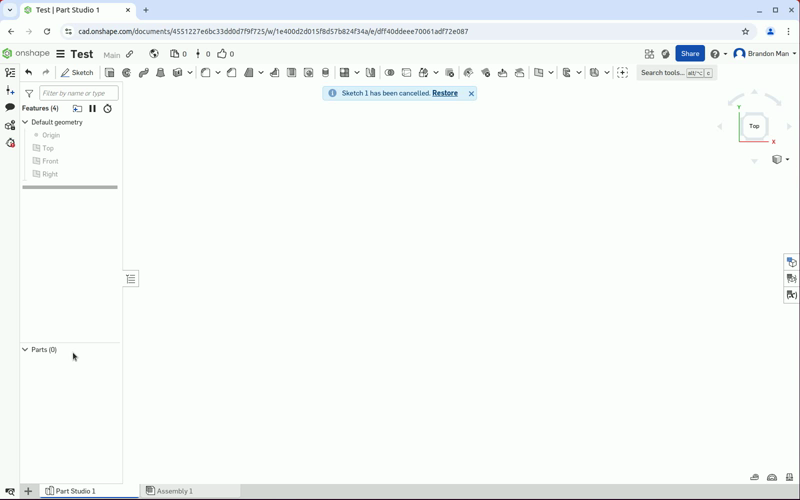
key(up)
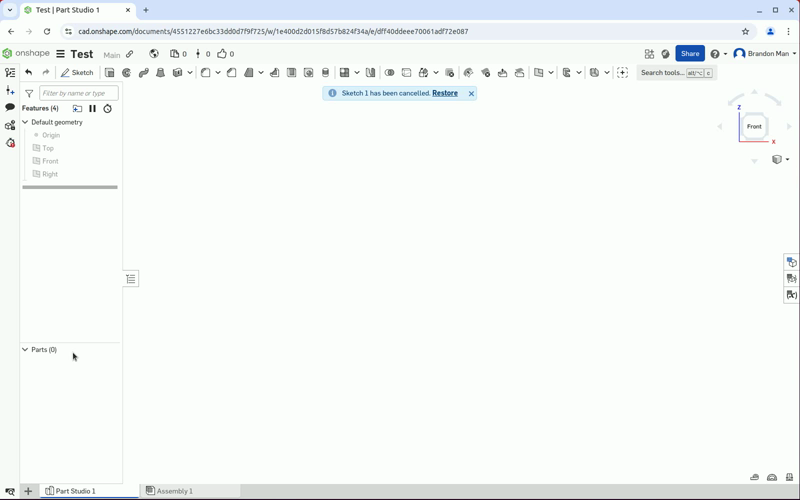
key_up(shift)
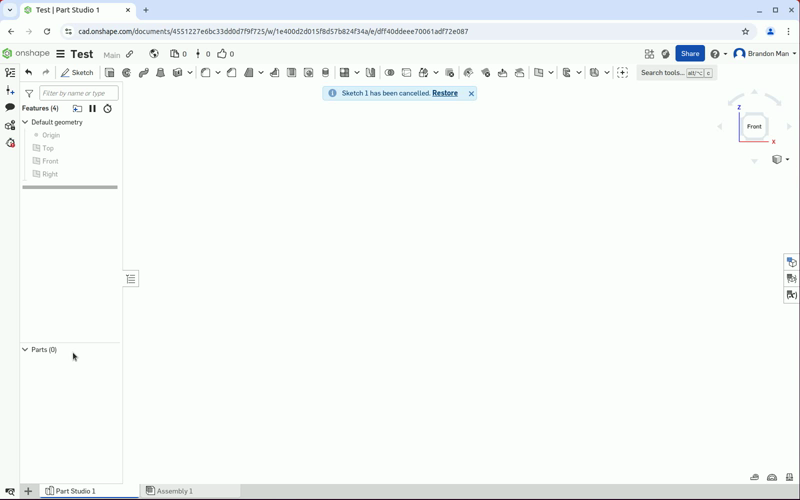
mouse_move(73, 352)
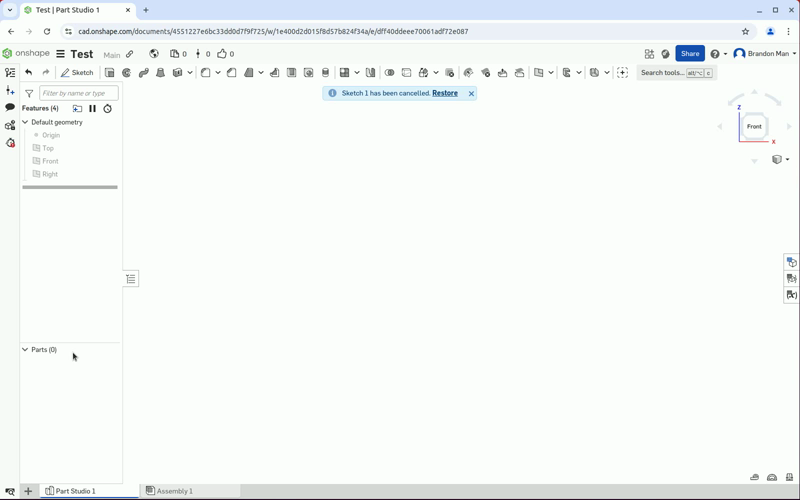
key(shift+y)
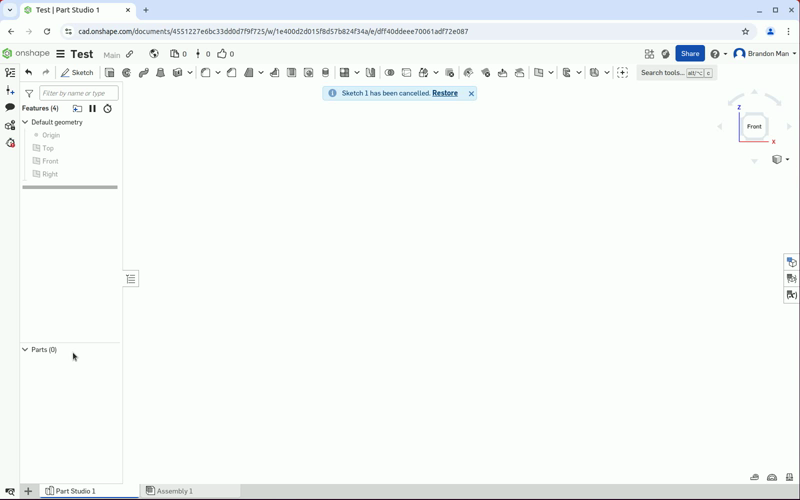
key(shift+s)
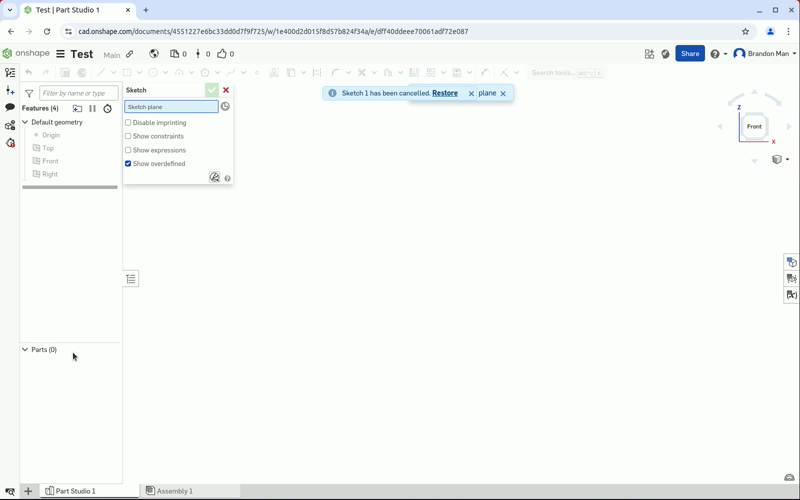
mouse_move(73, 163)
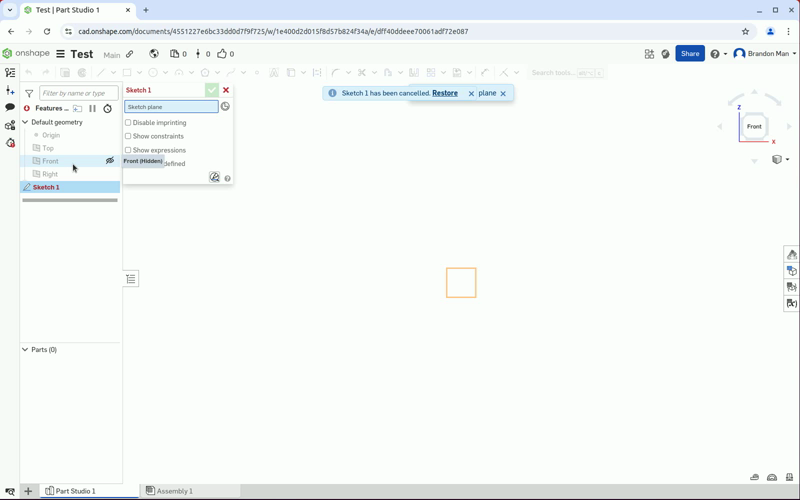
click(73, 163)
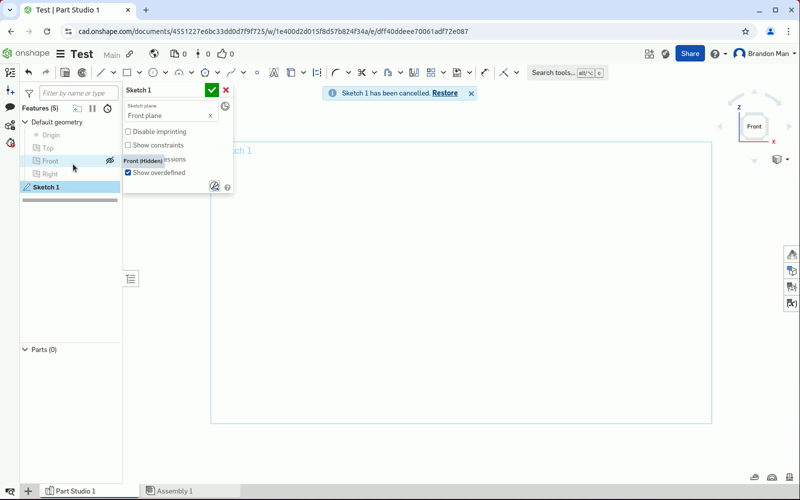
mouse_move(73, 352)
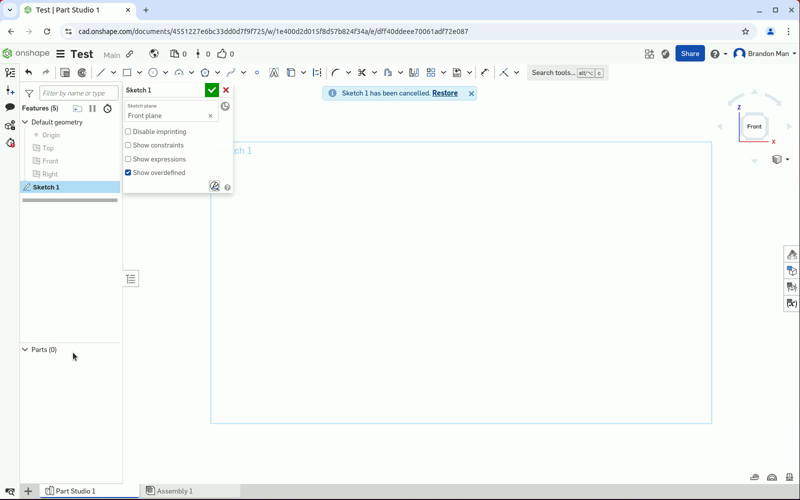
key(y)
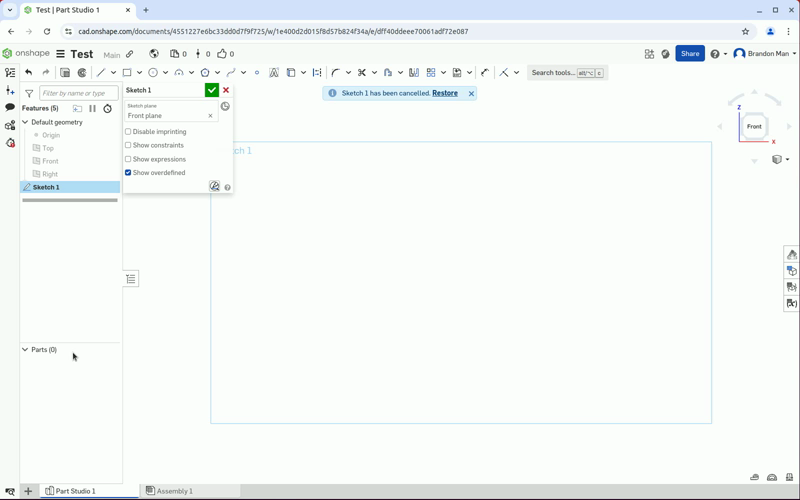
key(l)
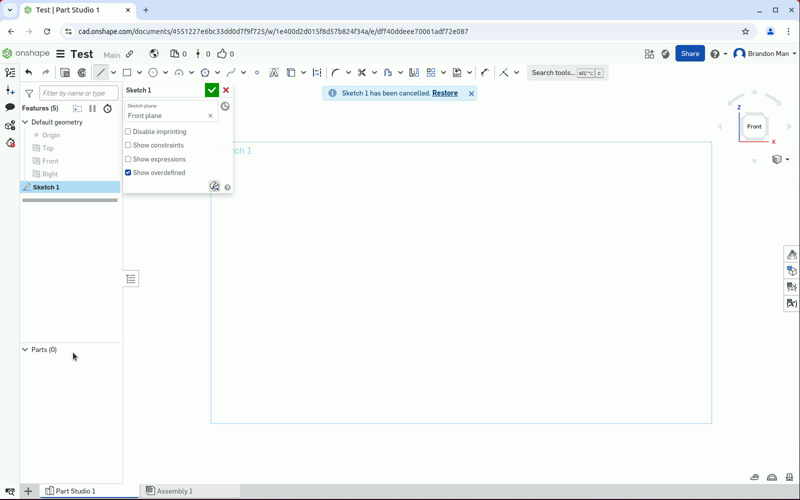
key_down(shift)
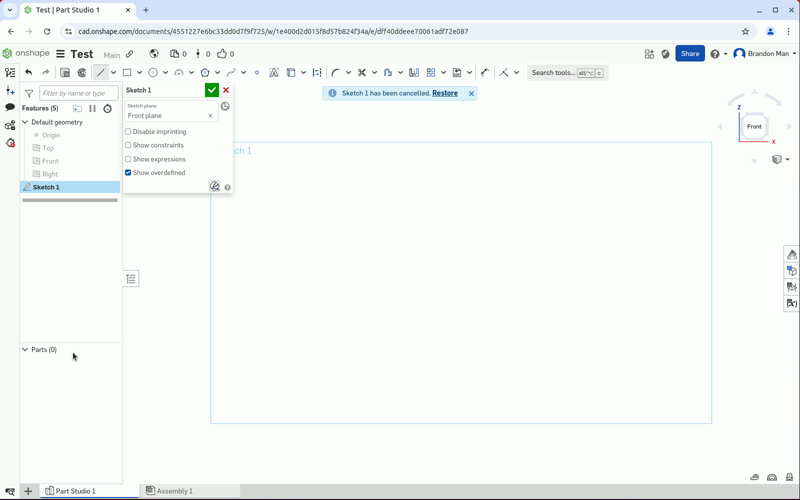
mouse_move(460, 282)
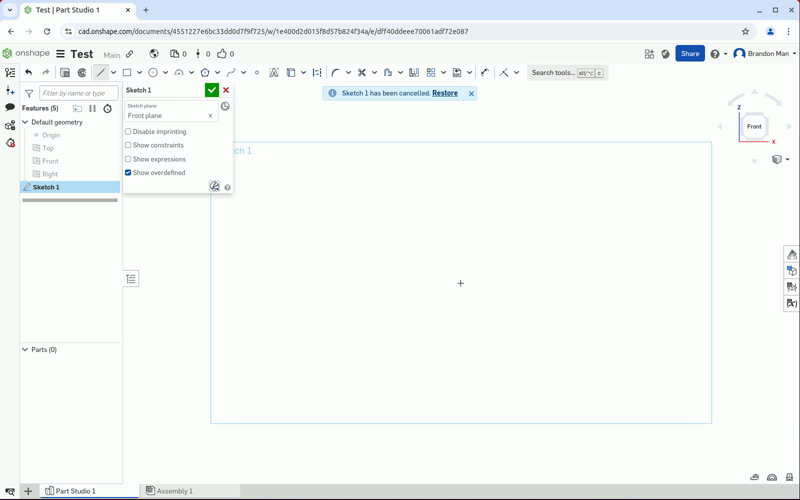
click(460, 282)
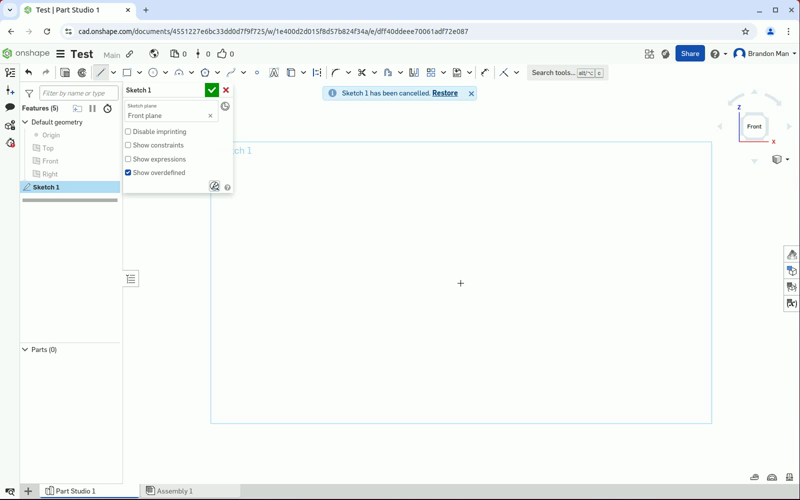
key_up(shift)
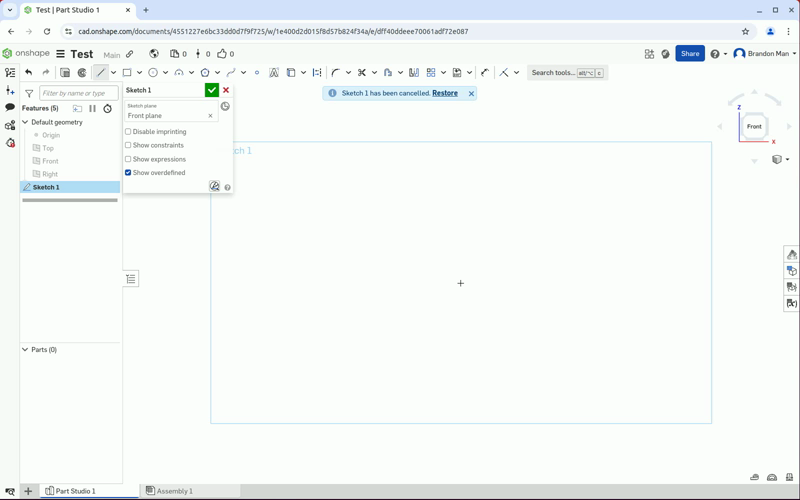
key_down(shift)
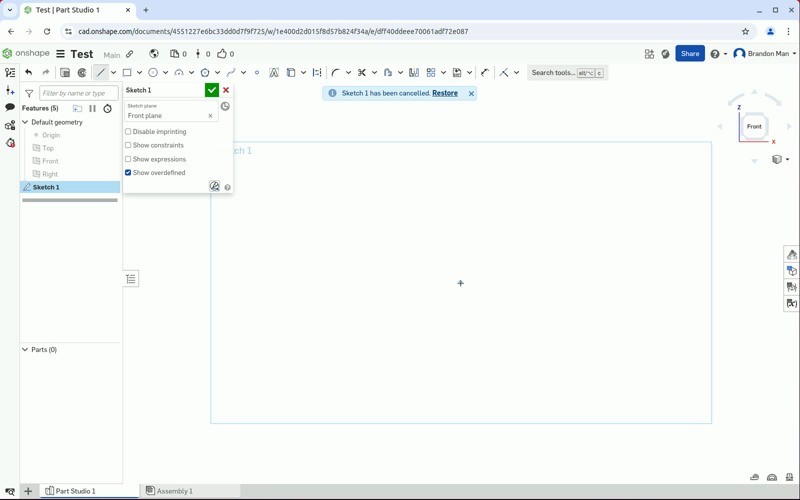
mouse_move(573, 282)
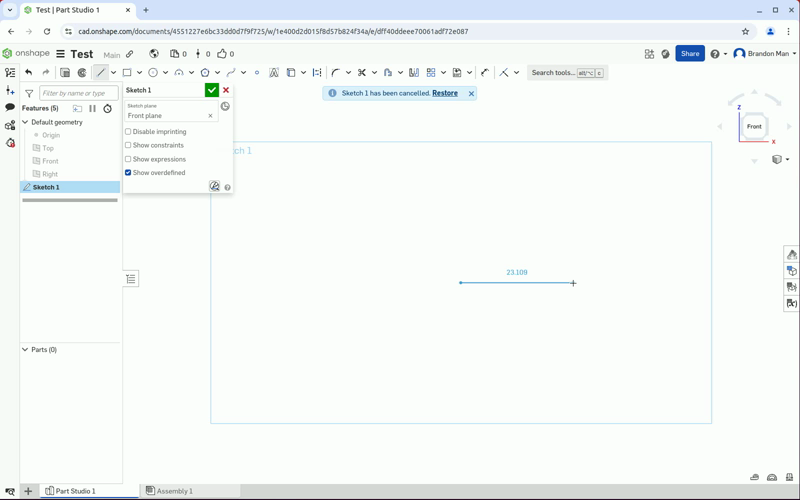
click(573, 282)
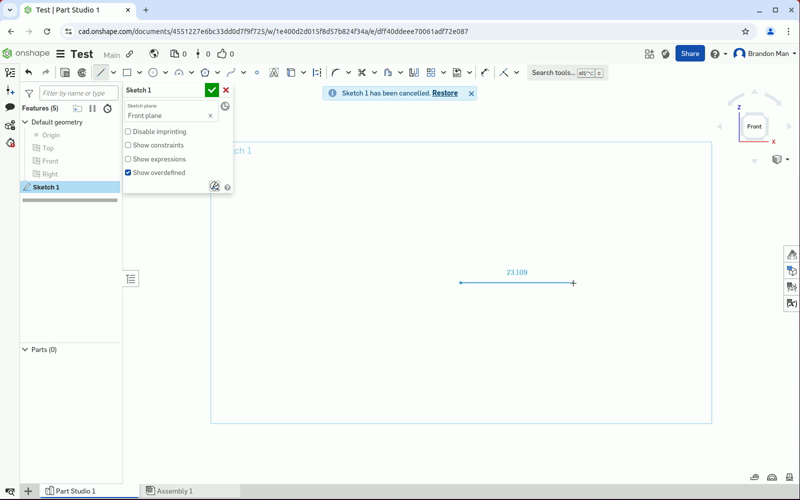
key_up(shift)
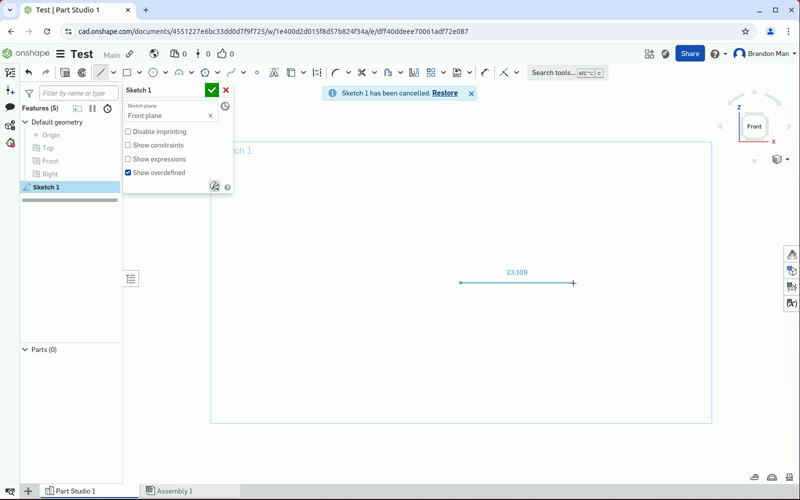
key_down(shift)
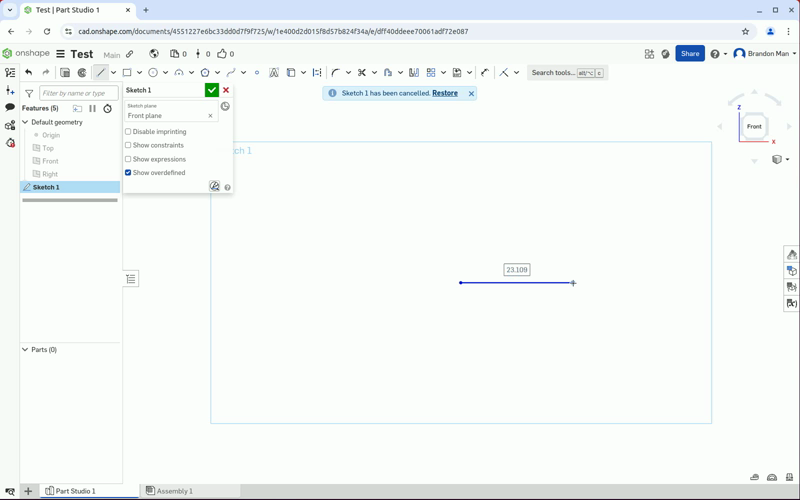
mouse_move(573, 170)
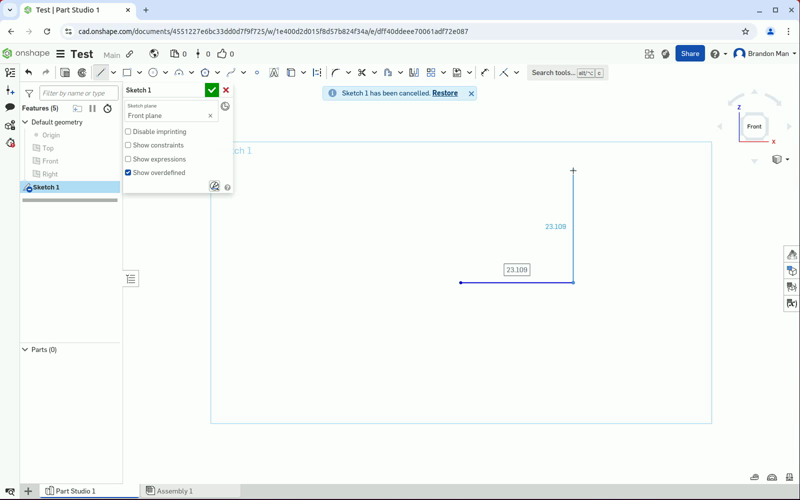
click(573, 170)
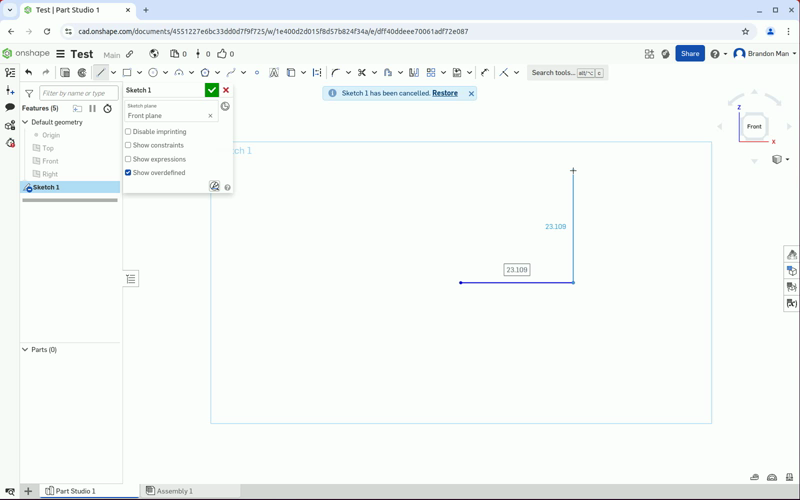
key_up(shift)
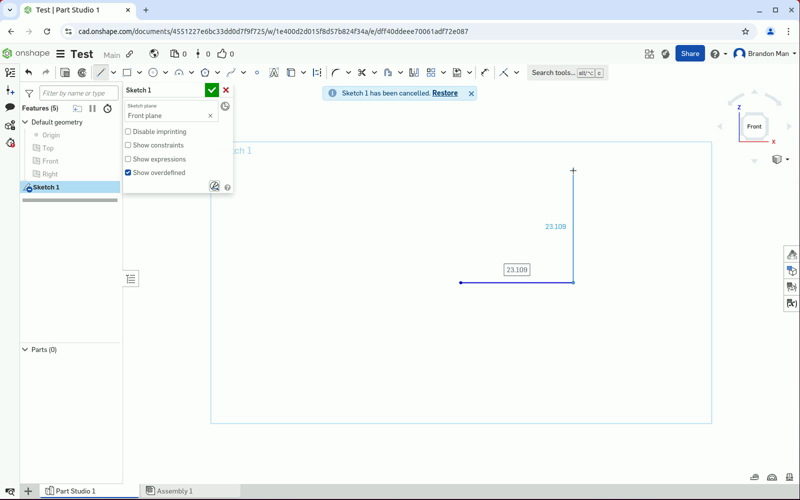
key_down(shift)
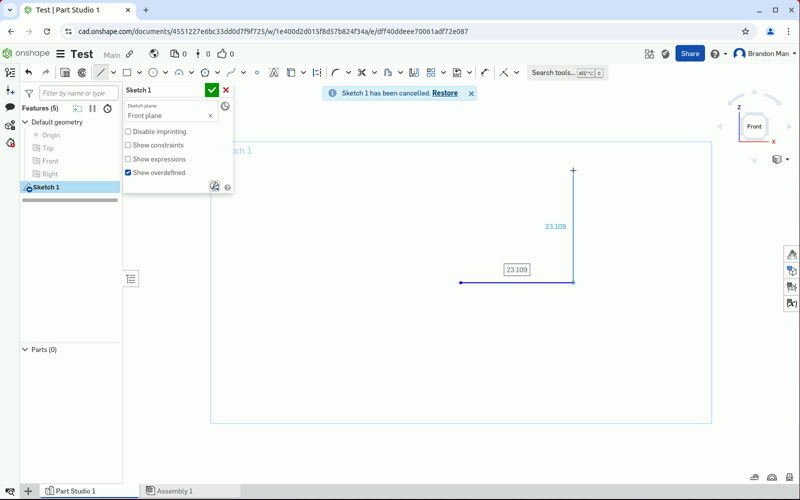
mouse_move(460, 170)
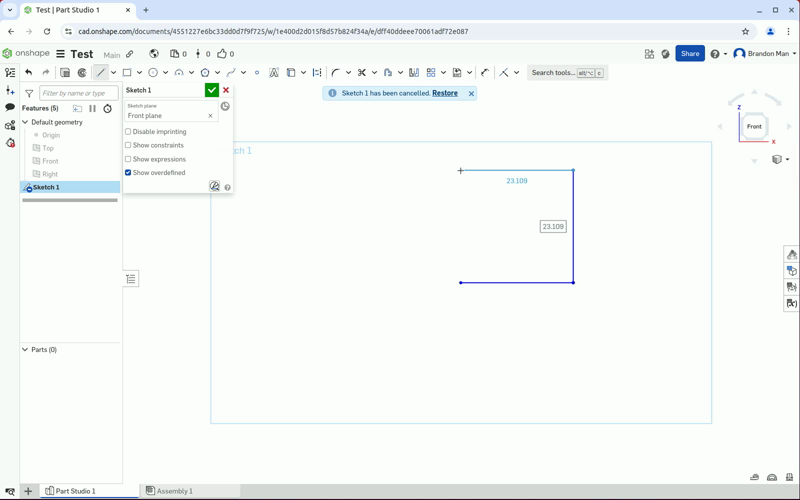
click(460, 170)
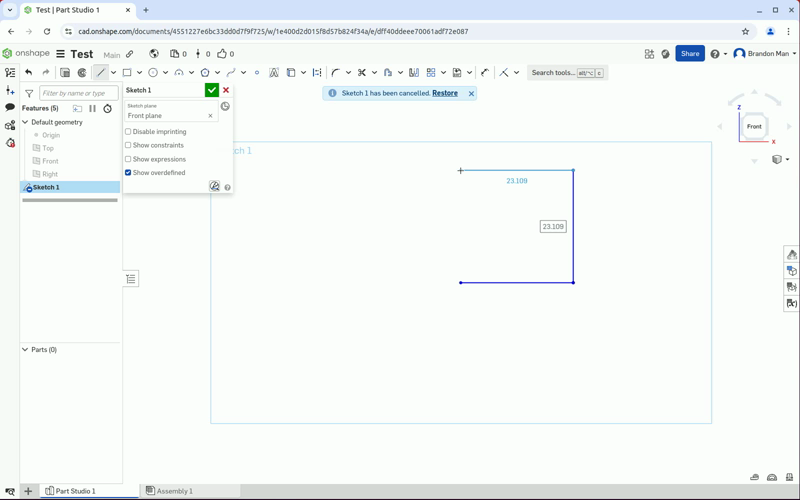
key_up(shift)
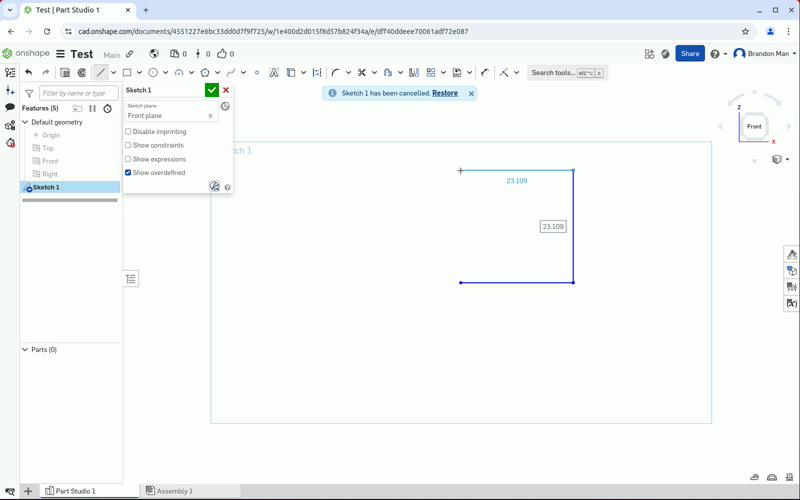
key_down(shift)
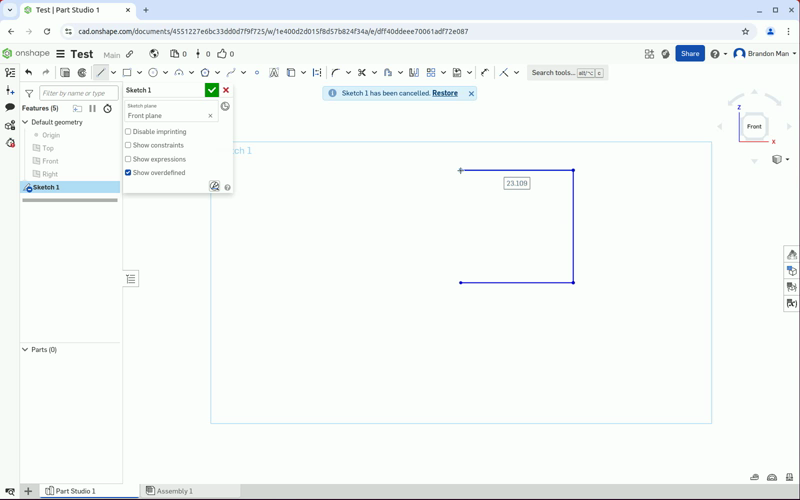
mouse_move(460, 282)
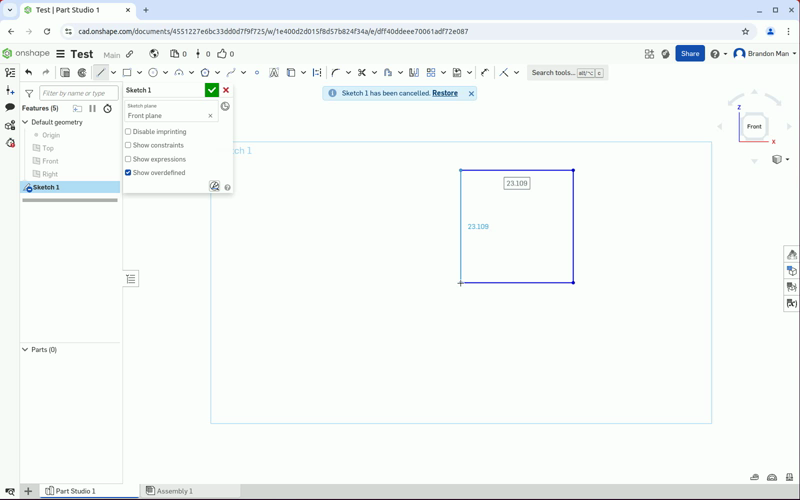
key_up(shift)
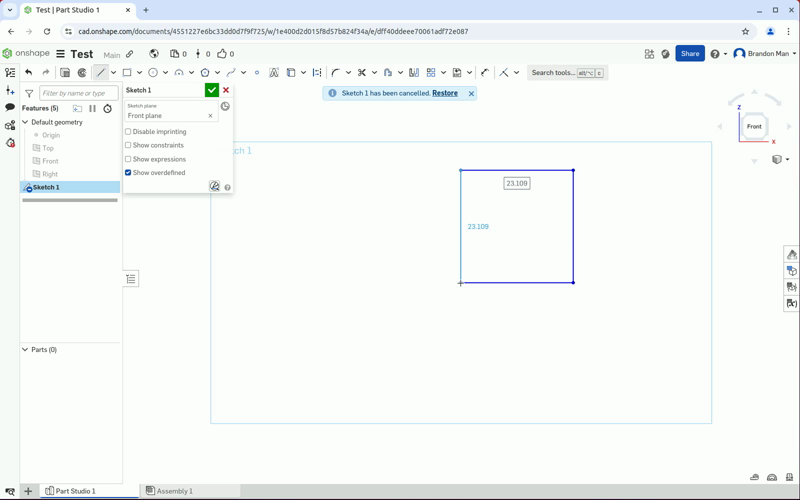
click(460, 282)
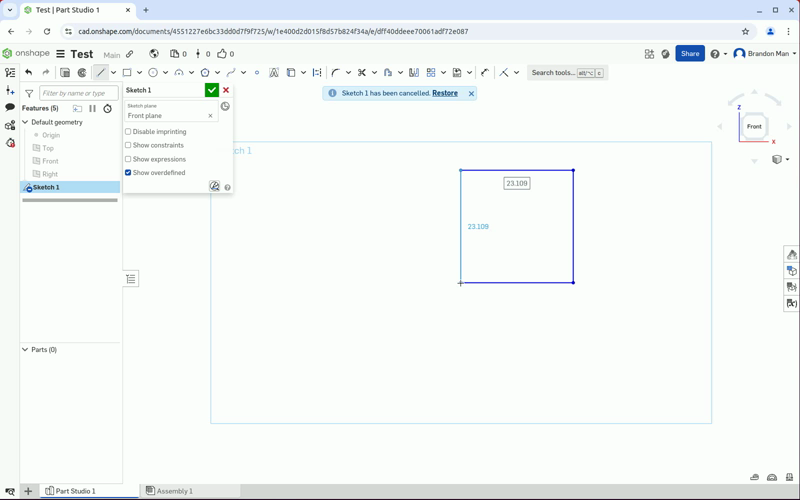
key(esc)
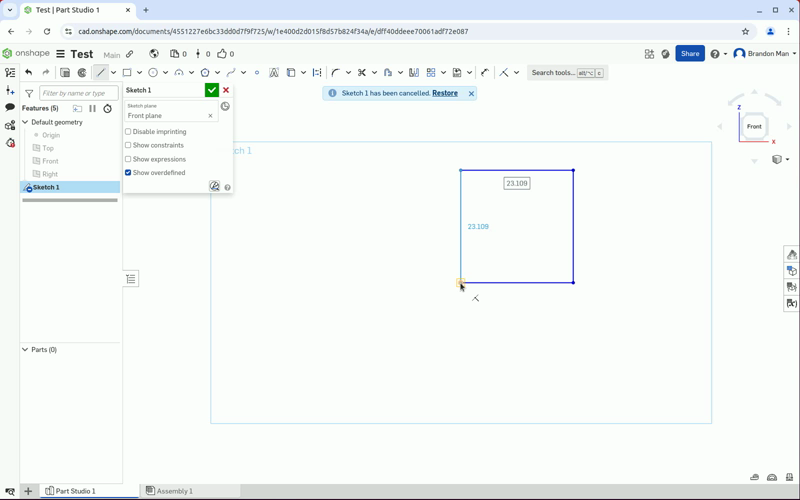
mouse_move(493, 260)
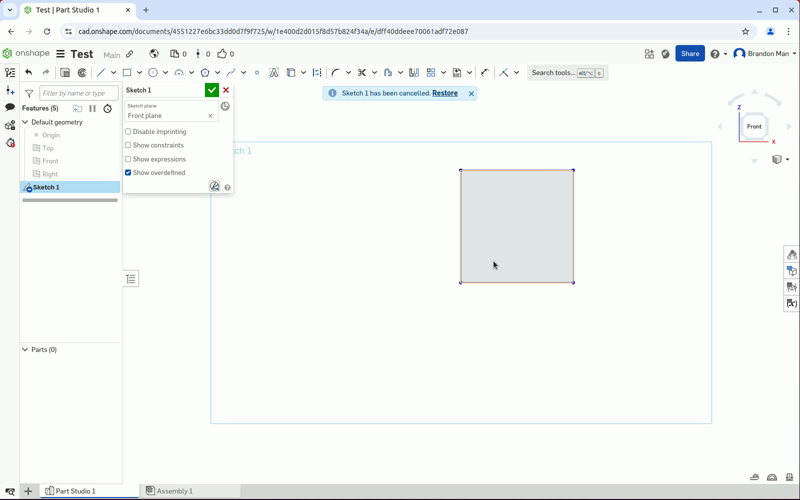
click(493, 260)
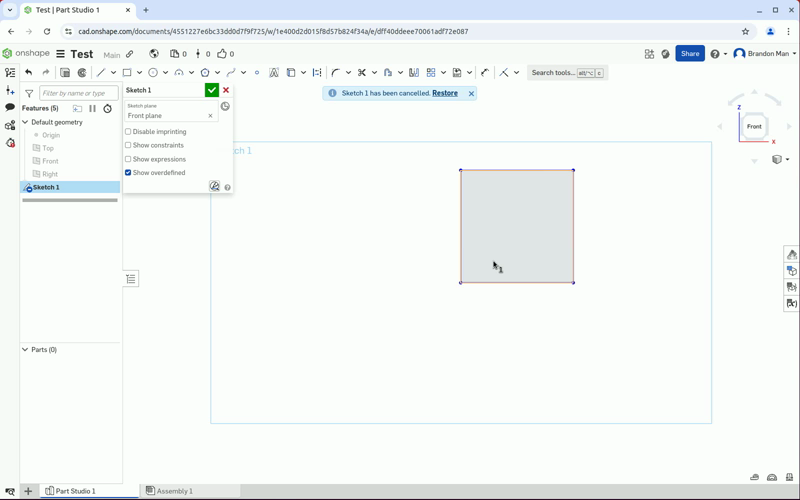
mouse_move(73, 352)
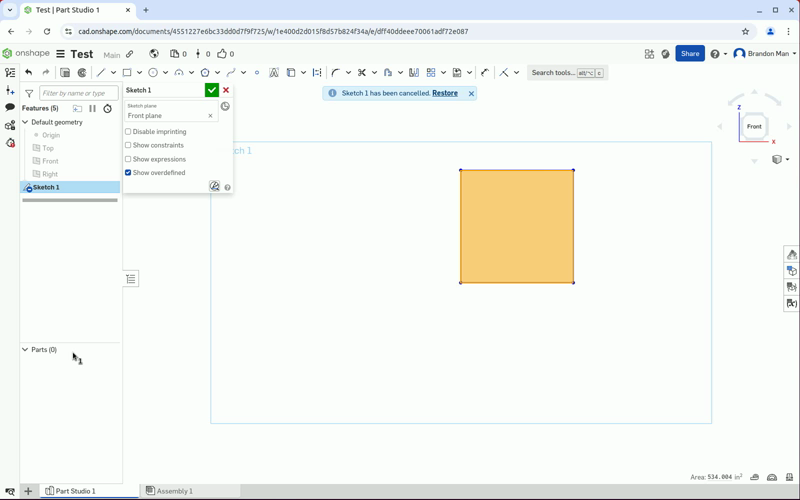
key(shift+y)
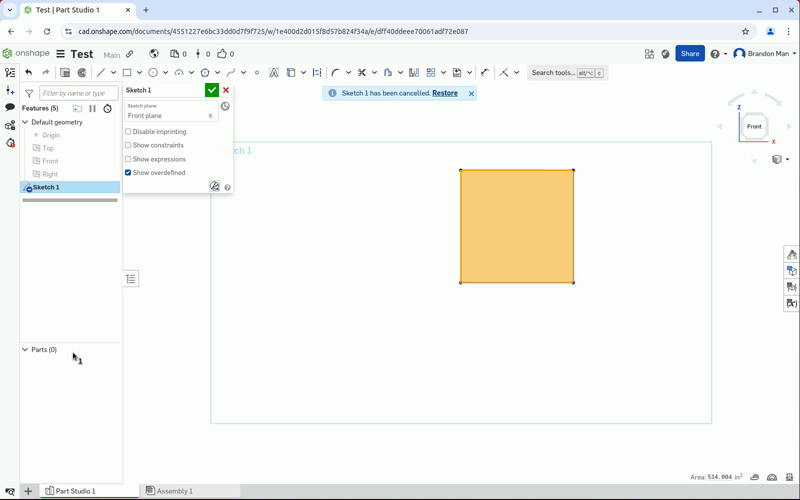
key(shift+e)
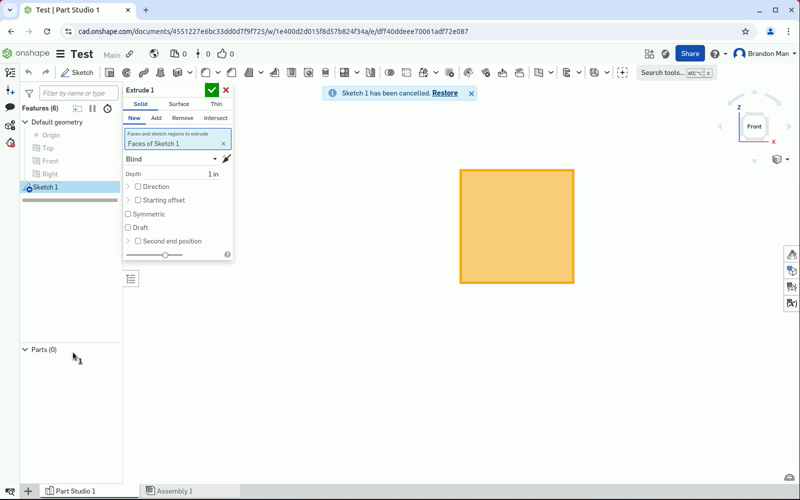
mouse_move(143, 106)
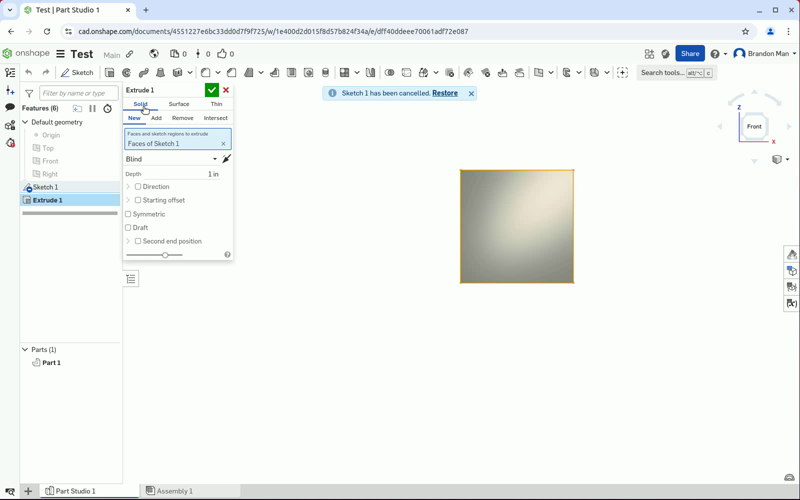
click(143, 106)
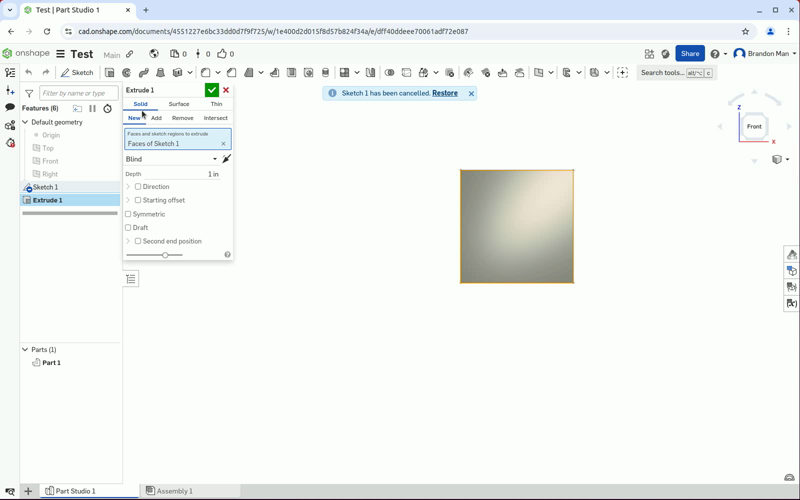
mouse_move(137, 120)
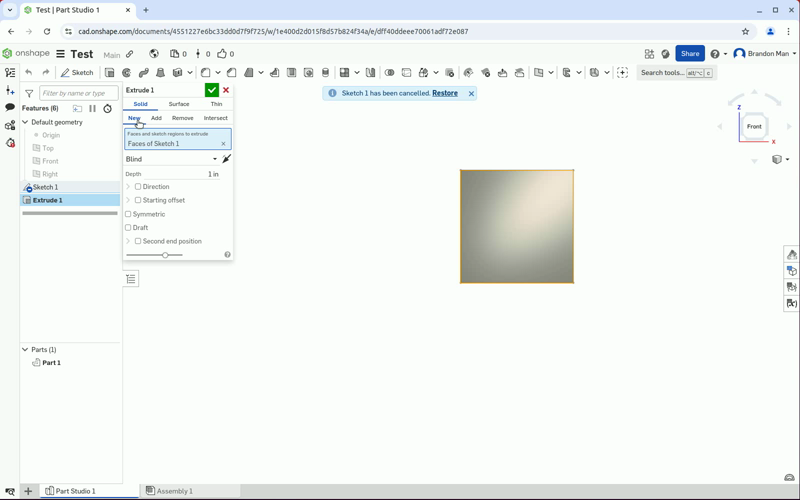
click(137, 120)
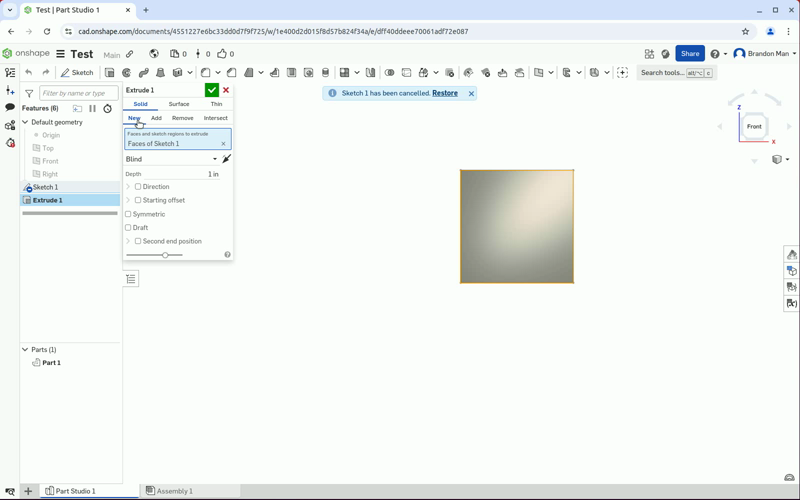
key(tab, 4)
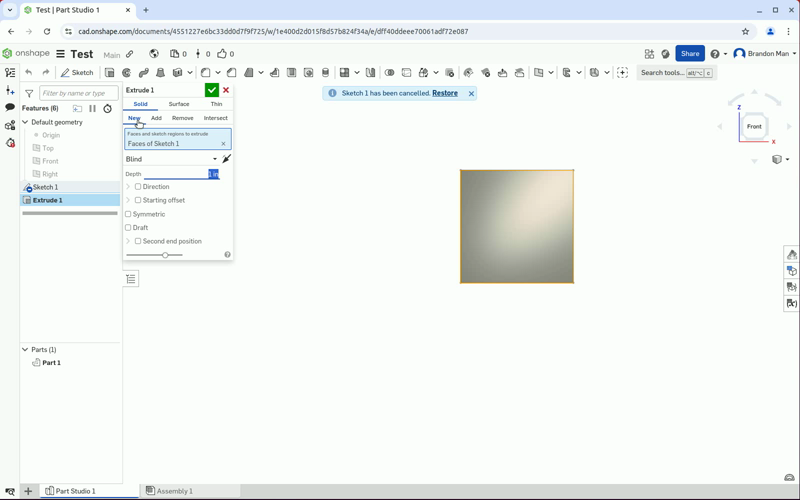
text(23.108)
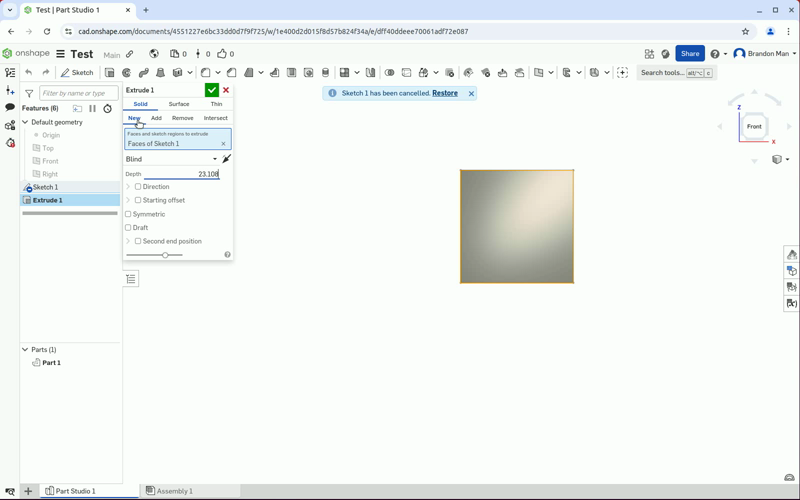
key(enter)
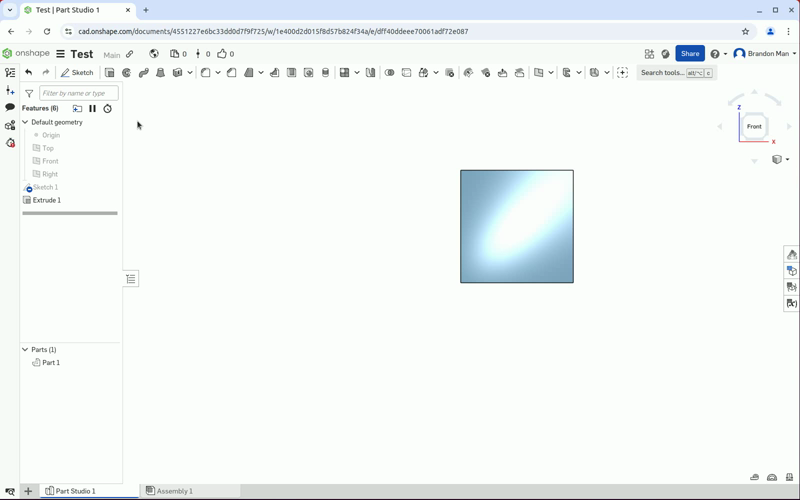
key(shift+h)
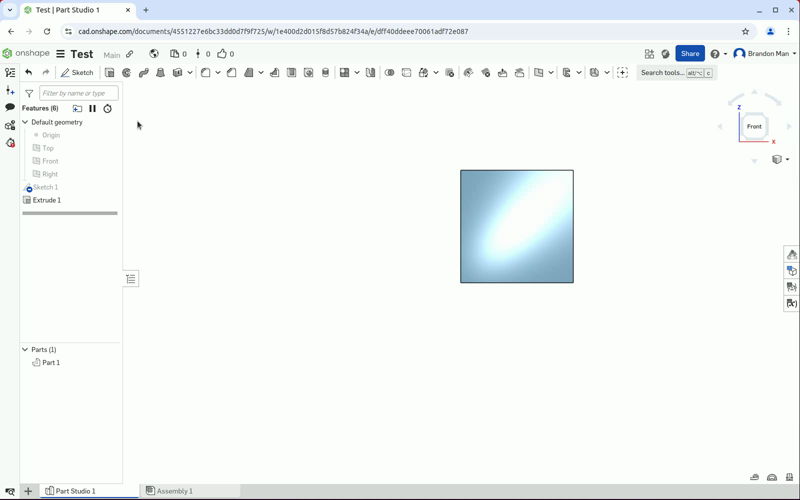
key(shift+h)
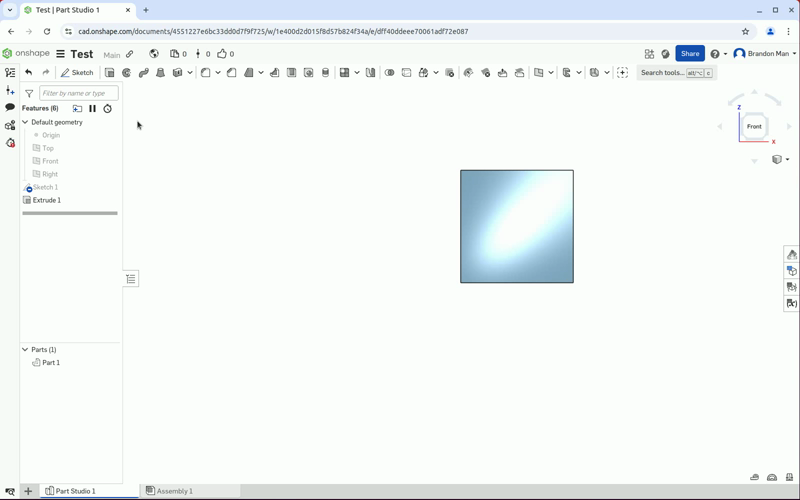
mouse_move(73, 189)
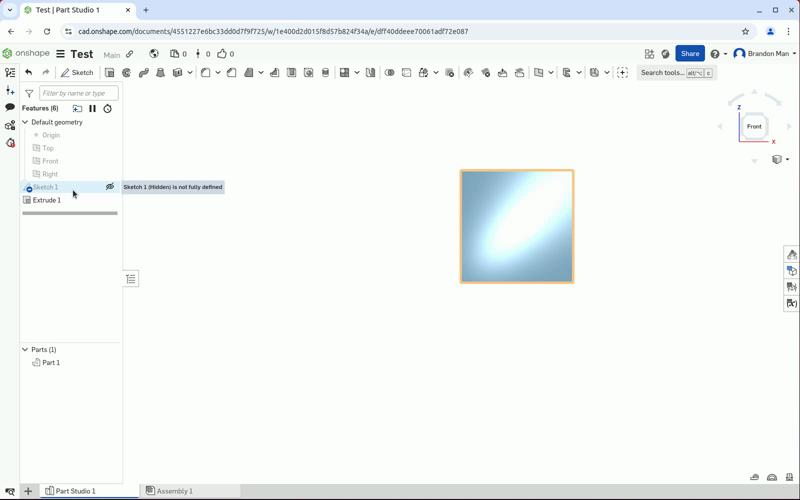
click(73, 189)
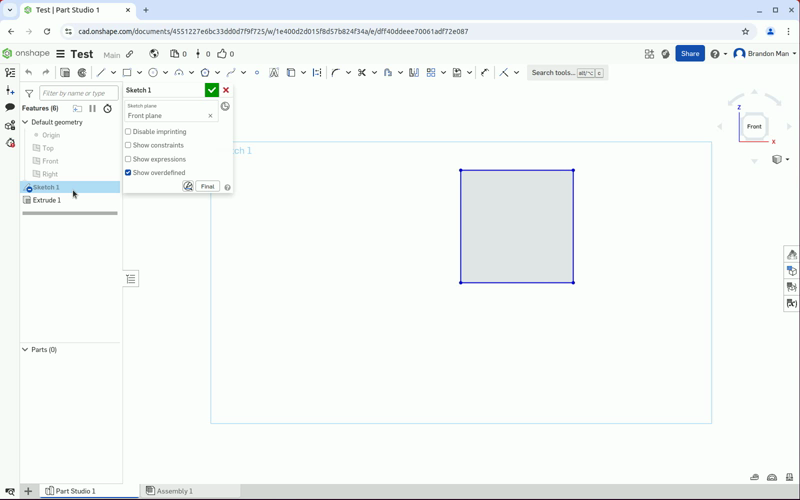
mouse_move(229, 92)
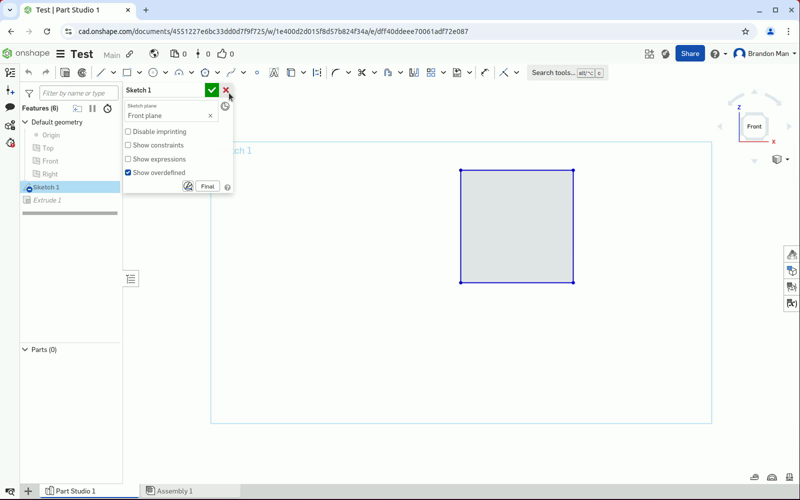
click(229, 92)
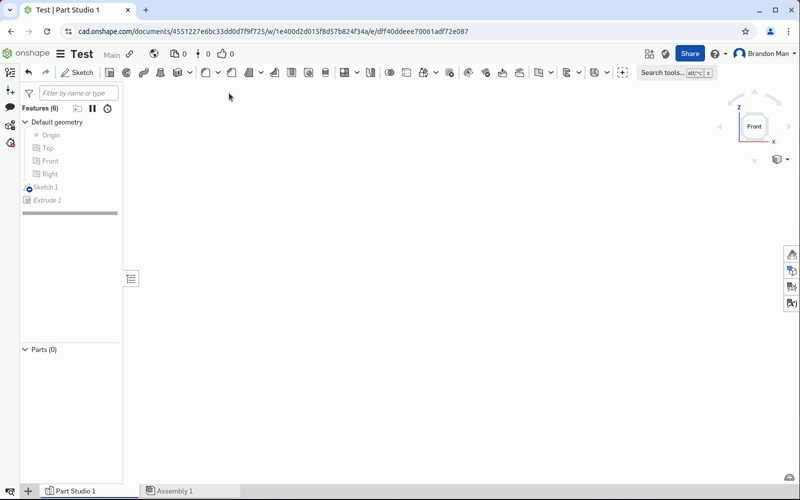
mouse_move(541, 75)
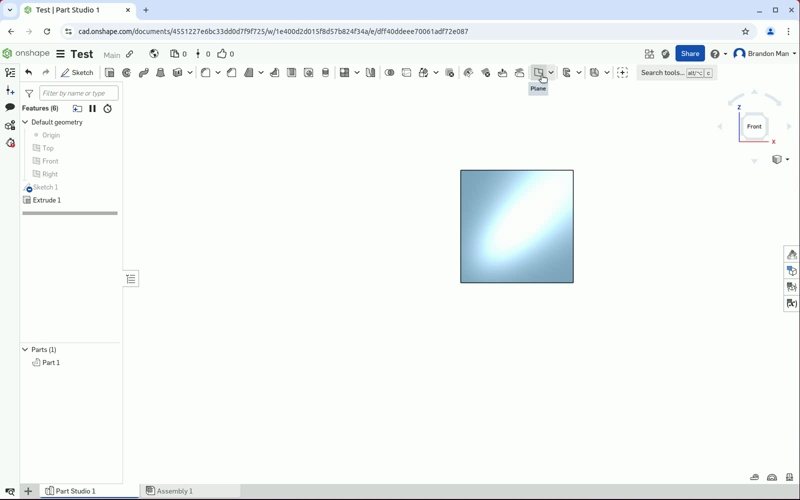
click(541, 75)
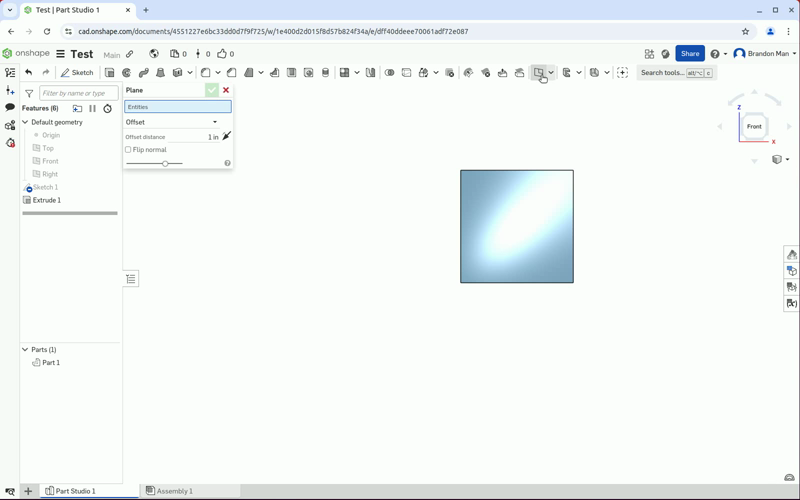
mouse_move(73, 163)
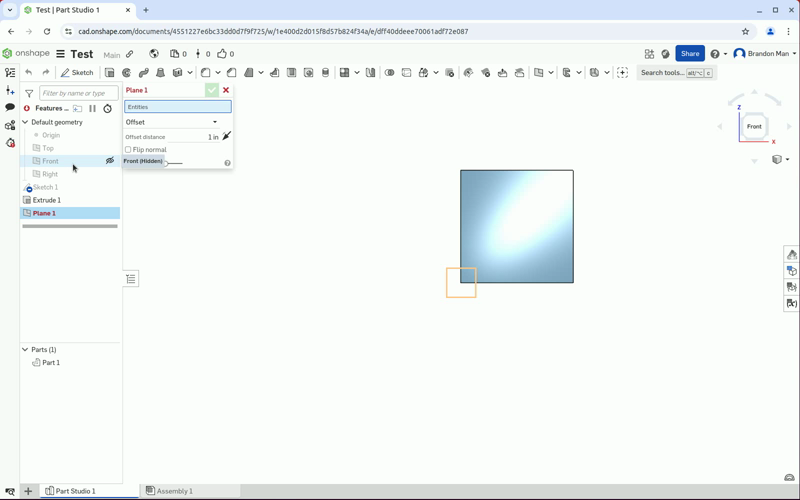
click(73, 163)
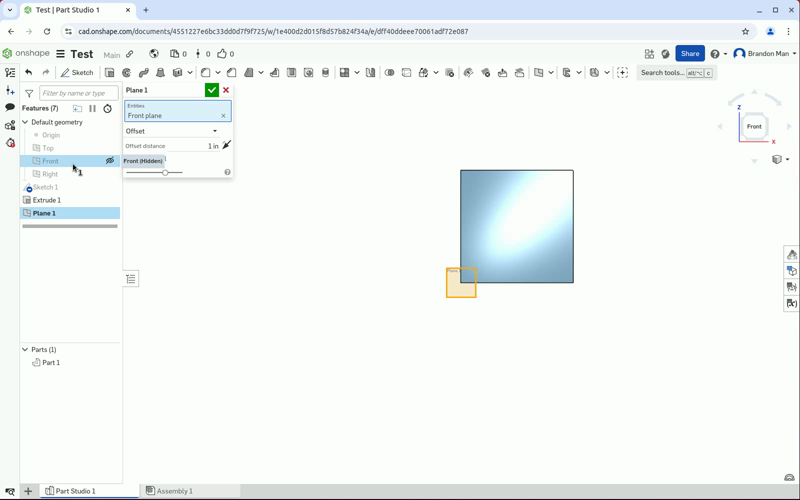
key(tab, 2)
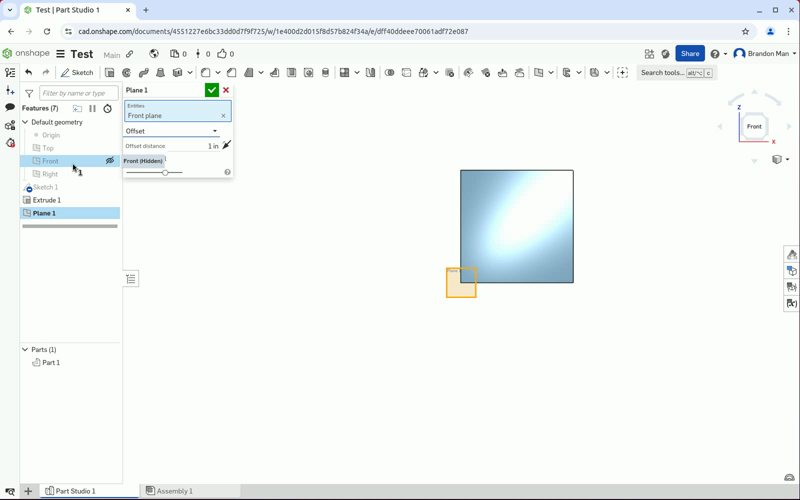
text(23.108)
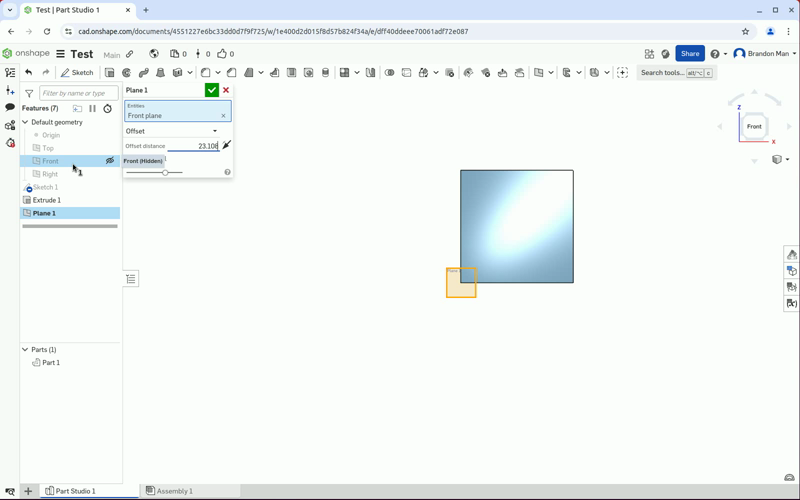
key(enter, 2)
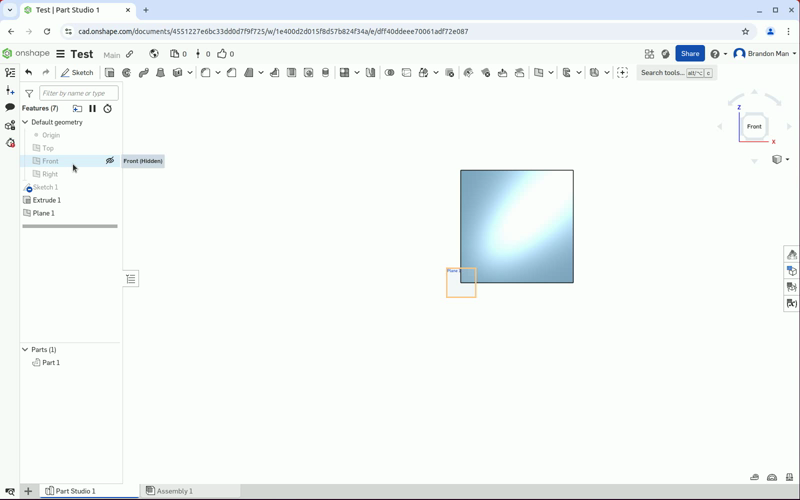
key(shift+s)
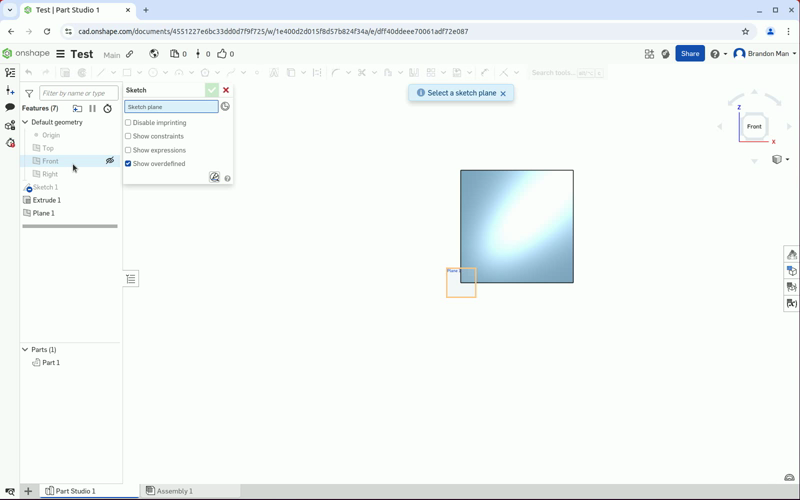
mouse_move(73, 215)
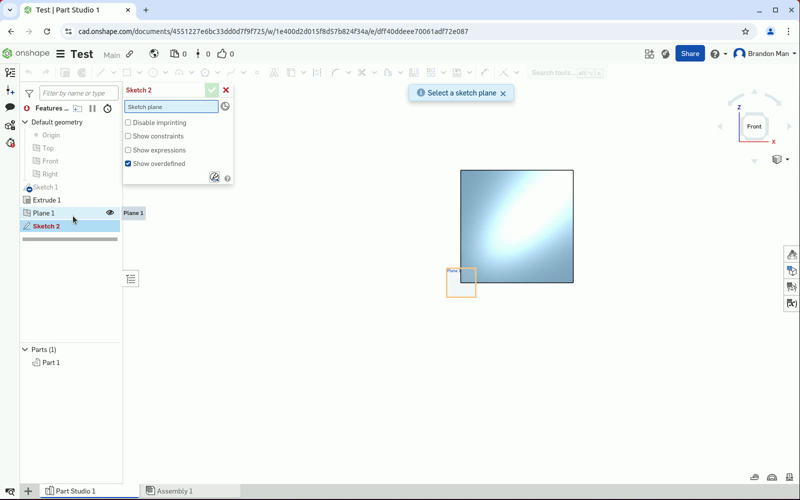
click(73, 215)
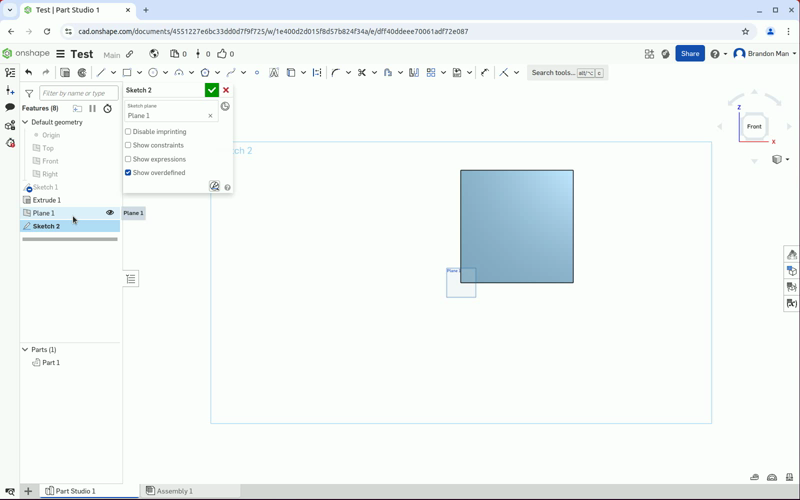
mouse_move(73, 352)
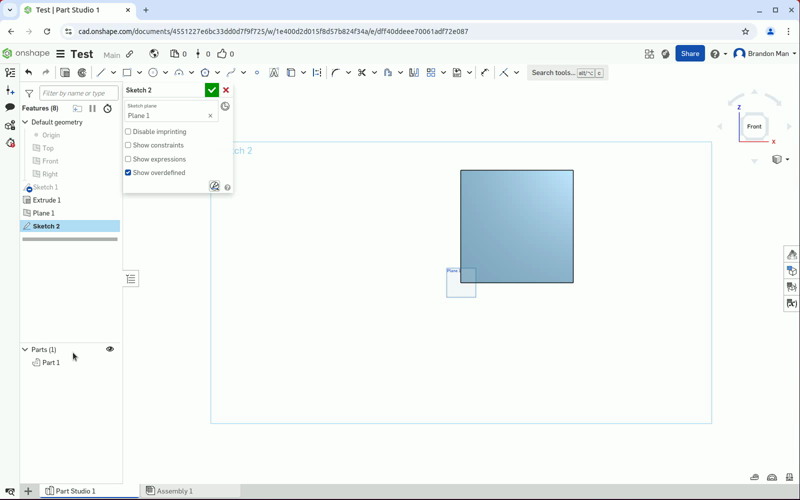
key(y)
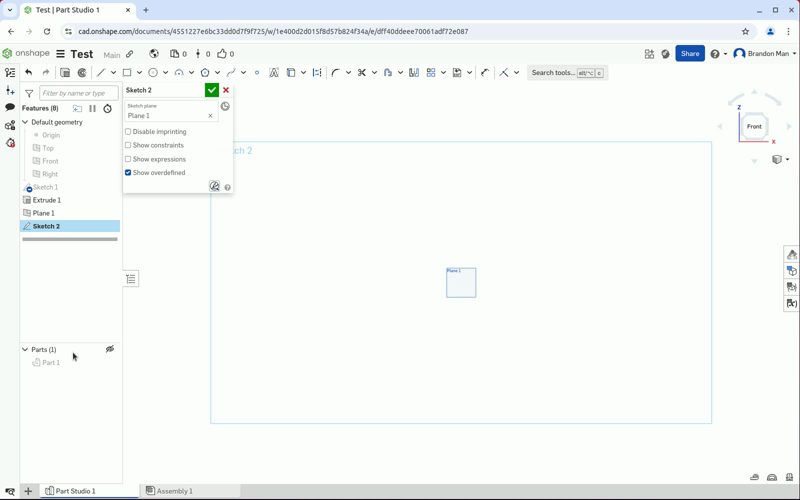
key(l)
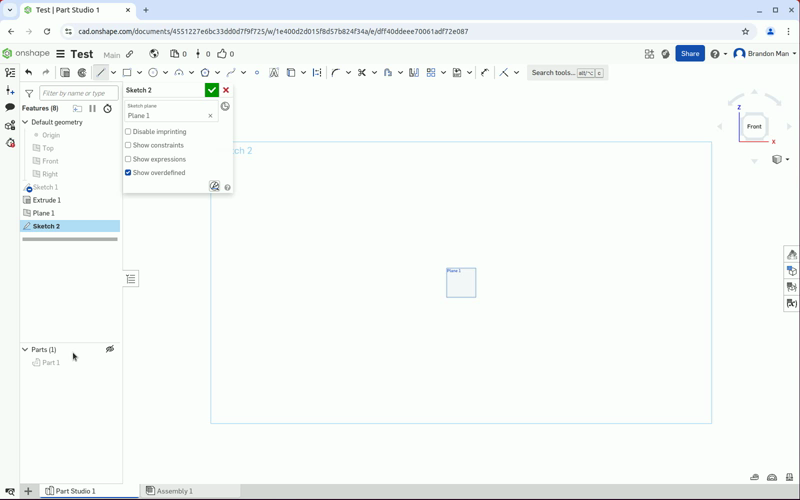
key_down(shift)
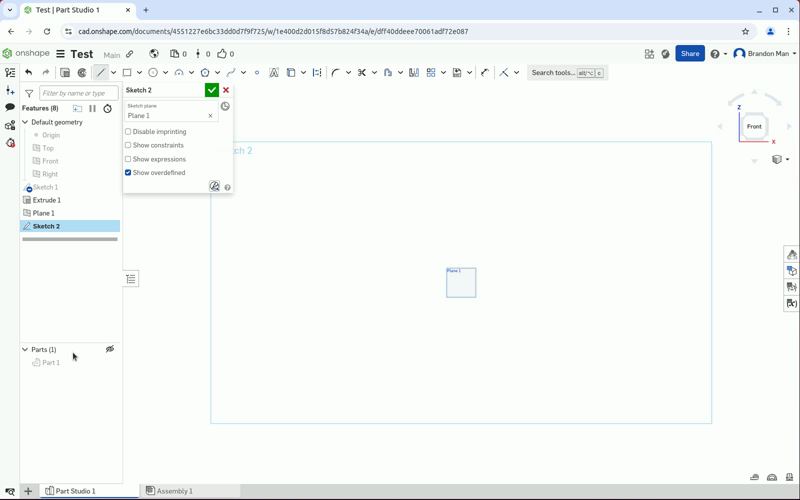
mouse_move(479, 264)
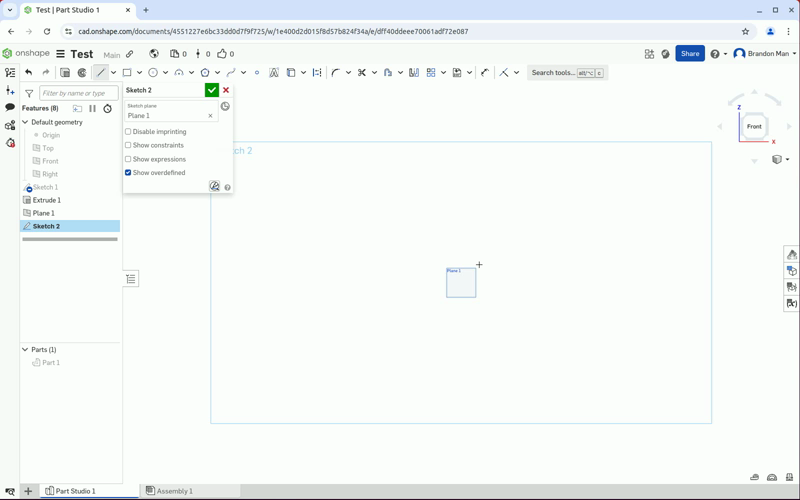
click(479, 264)
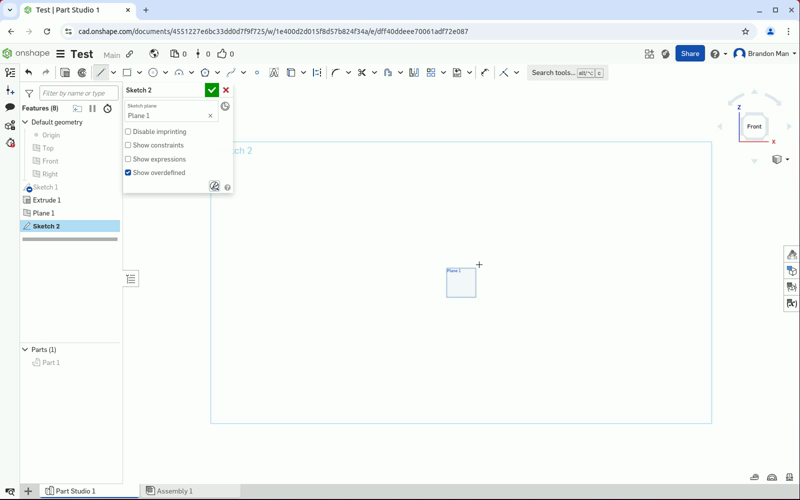
key_up(shift)
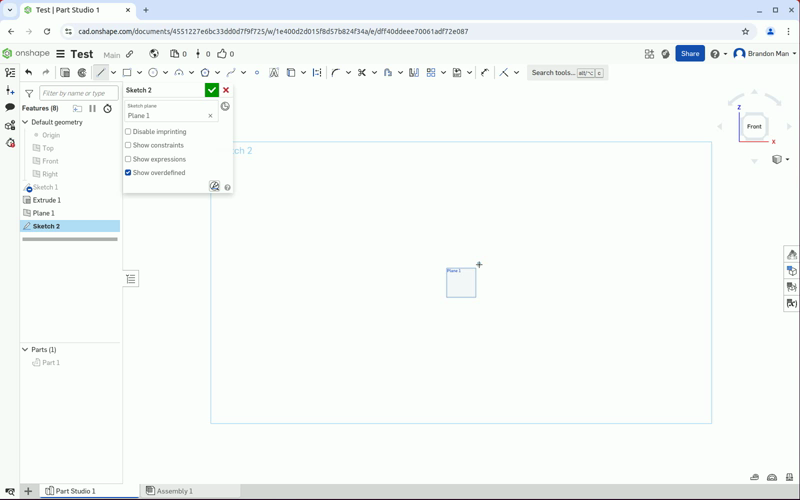
key_down(shift)
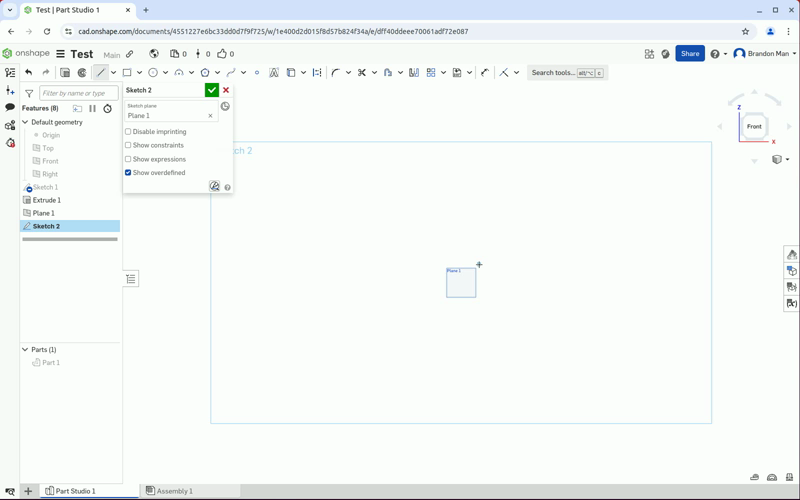
mouse_move(555, 264)
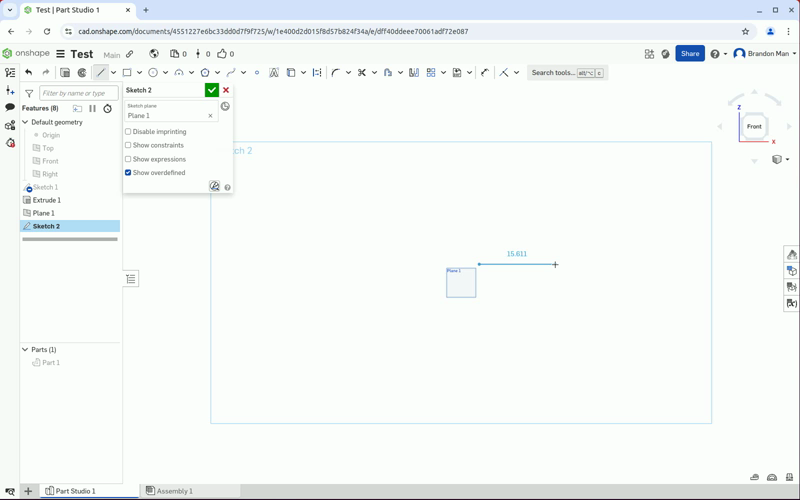
click(555, 264)
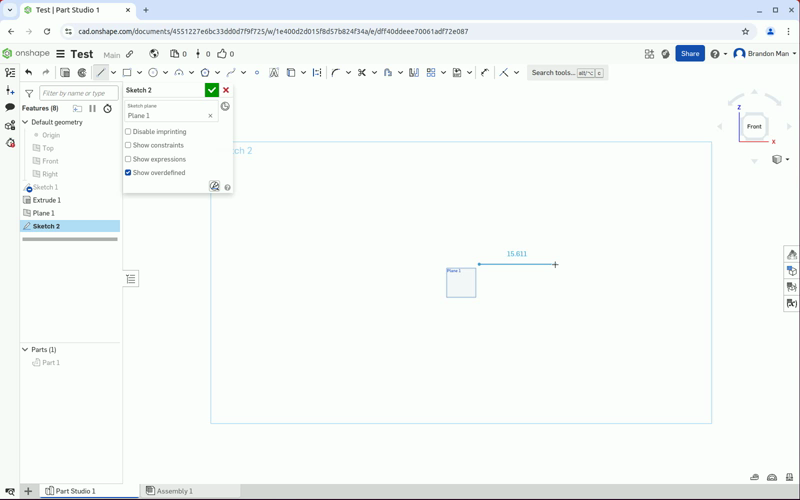
key_up(shift)
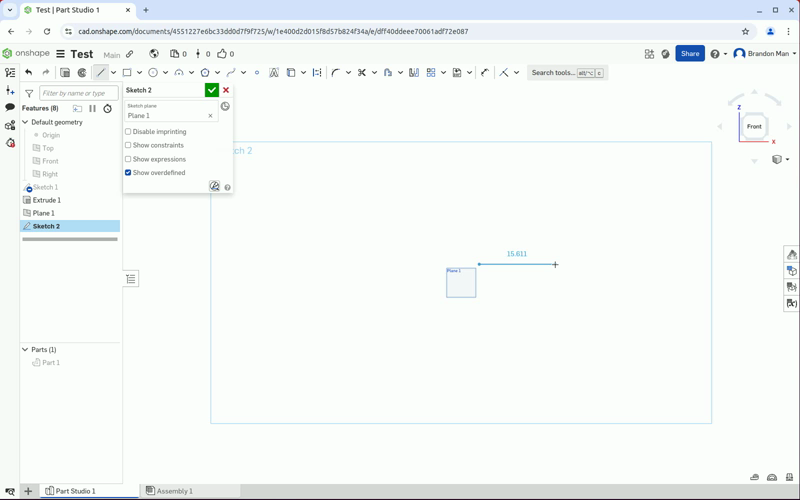
key_down(shift)
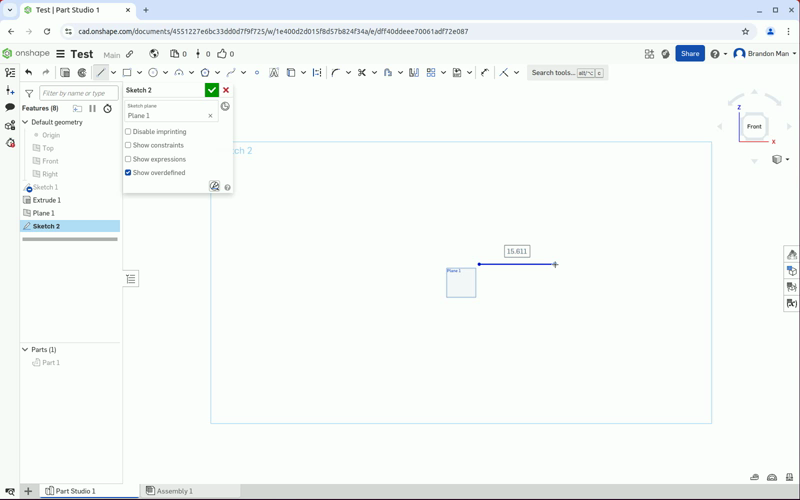
mouse_move(555, 188)
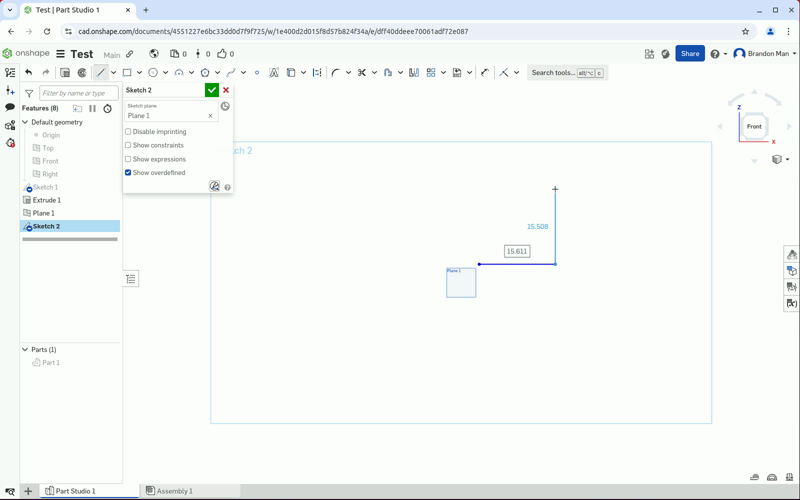
click(555, 188)
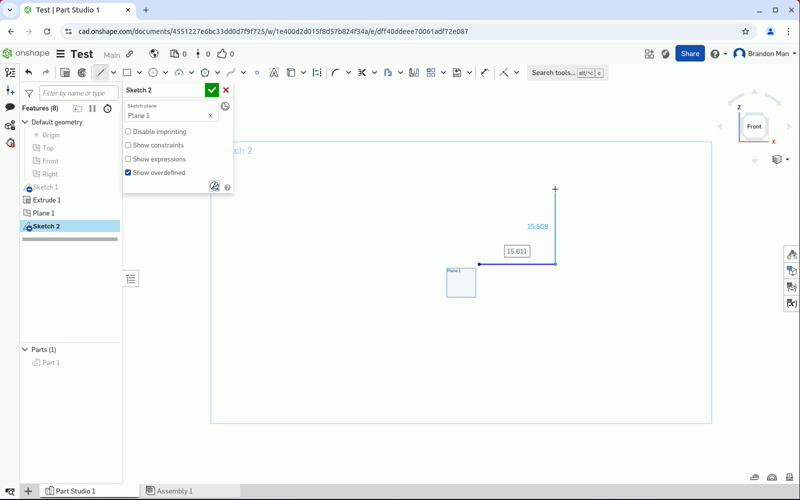
key_up(shift)
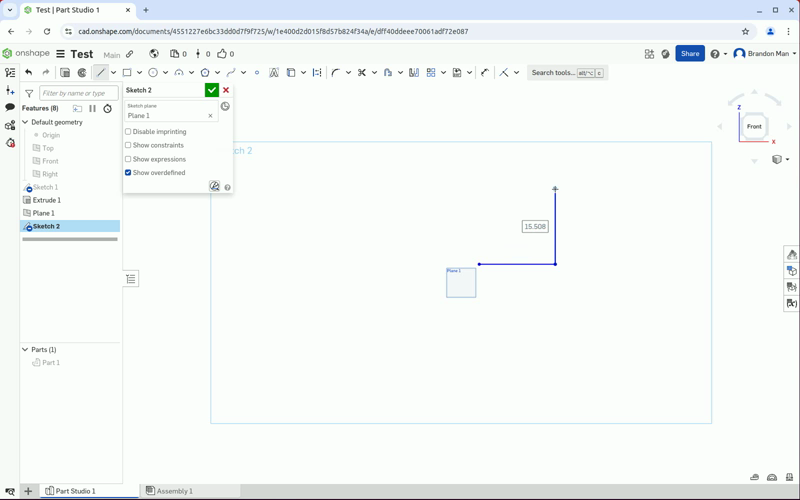
key_down(shift)
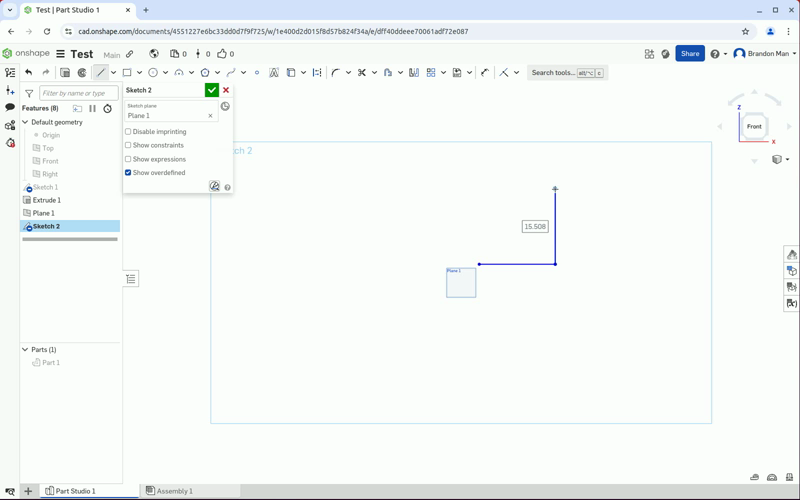
mouse_move(479, 188)
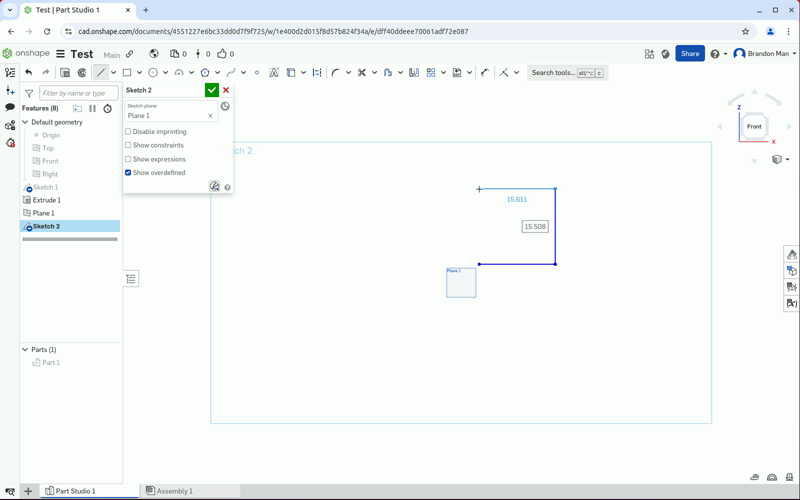
click(479, 188)
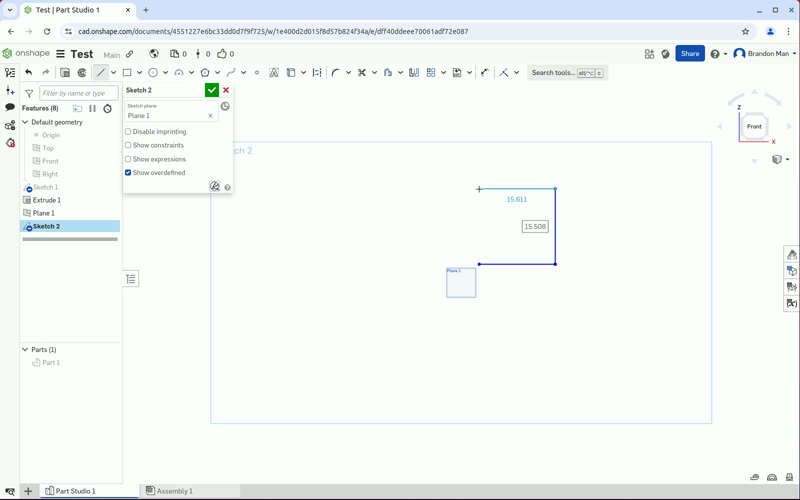
key_up(shift)
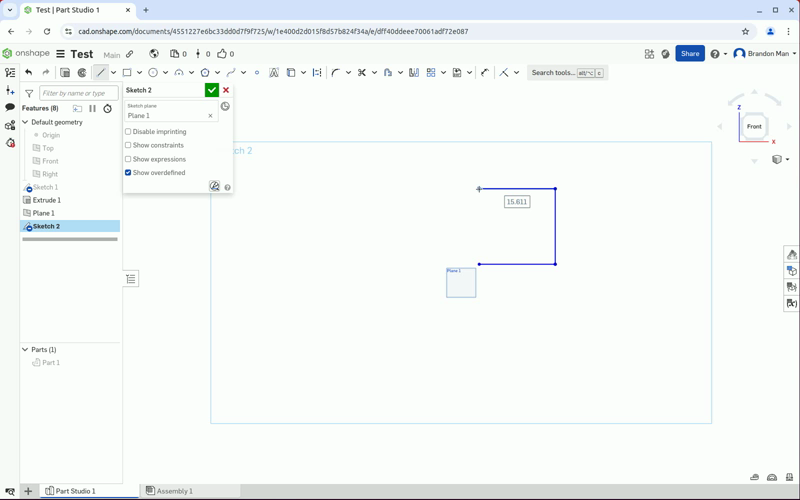
key_down(shift)
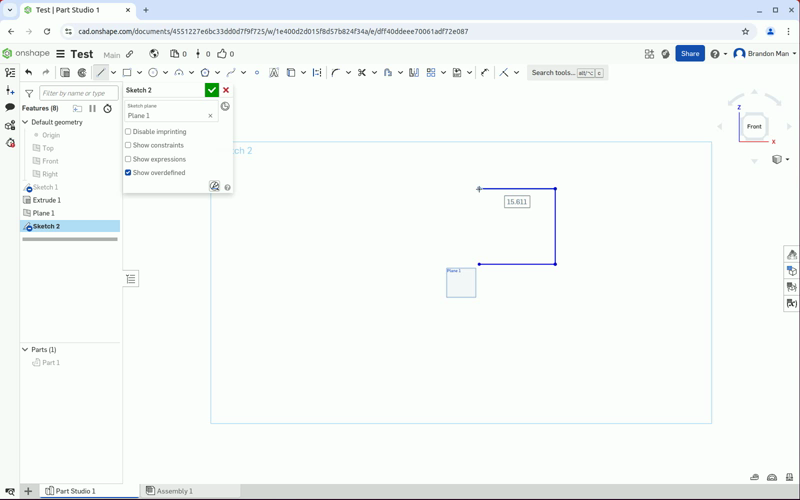
mouse_move(479, 264)
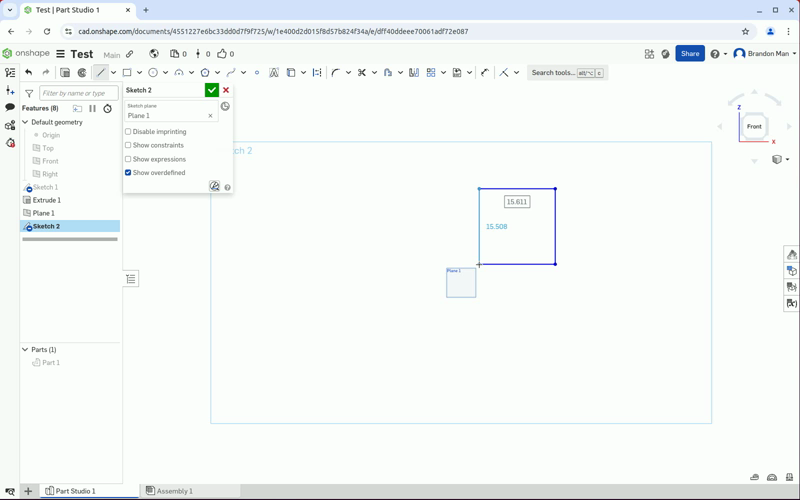
key_up(shift)
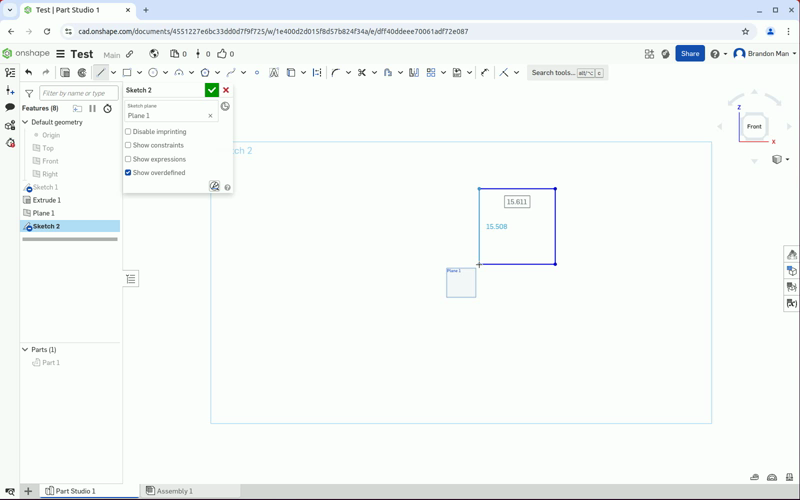
click(479, 264)
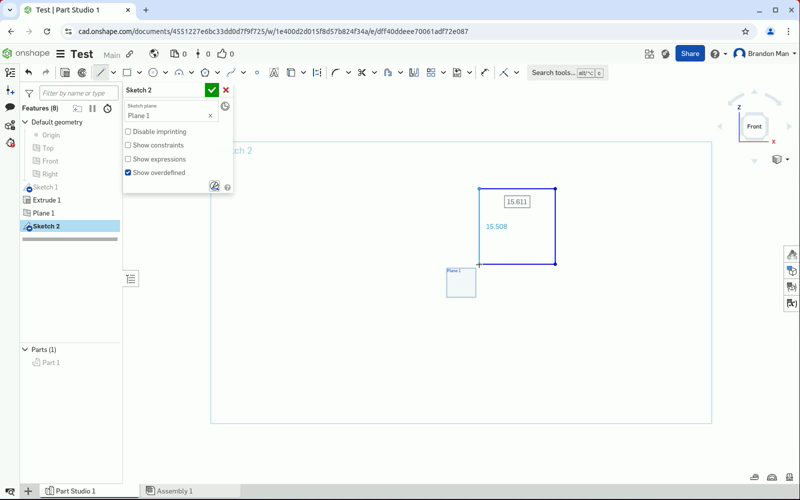
key(esc)
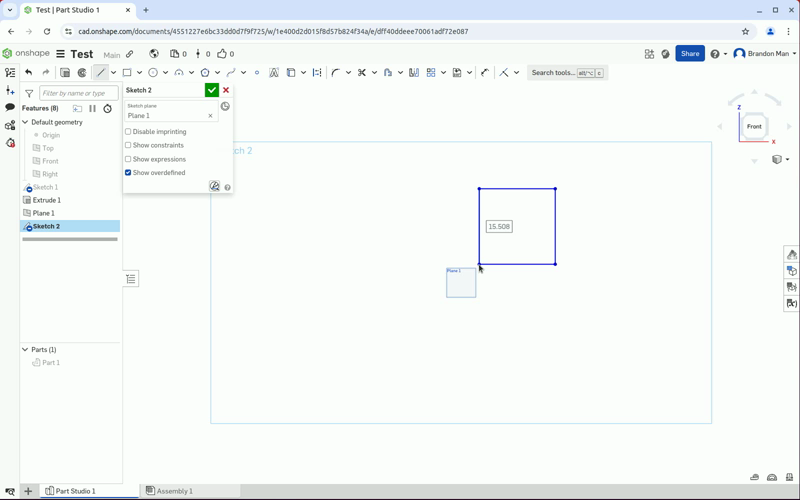
mouse_move(504, 199)
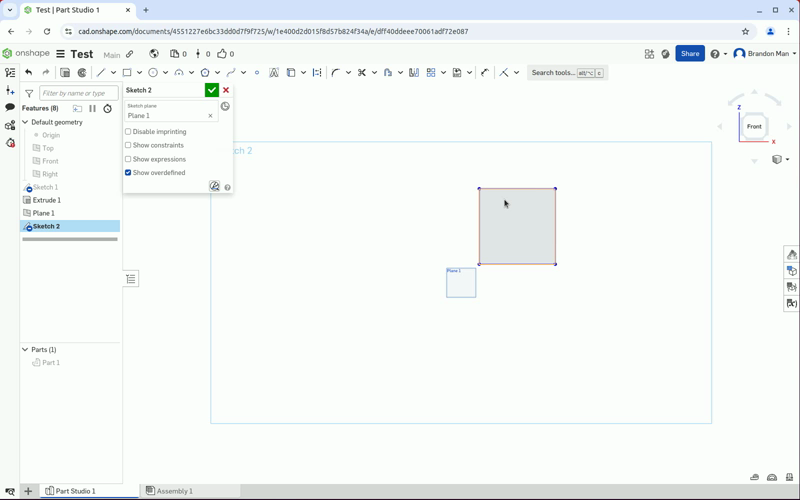
click(504, 199)
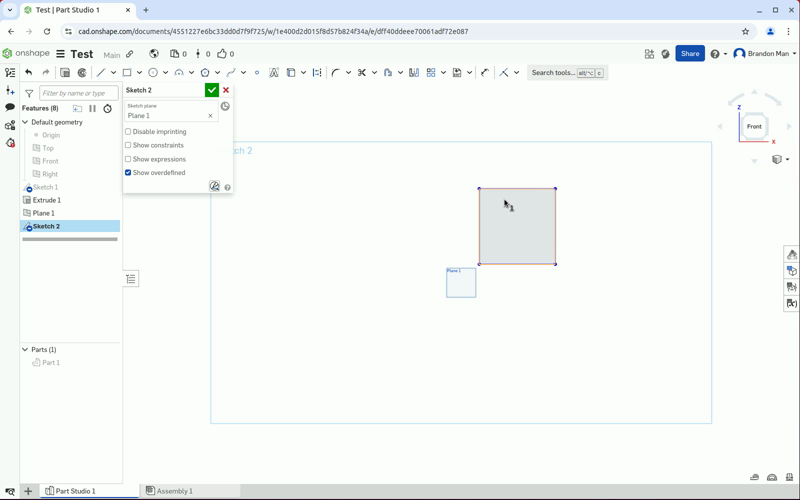
mouse_move(73, 352)
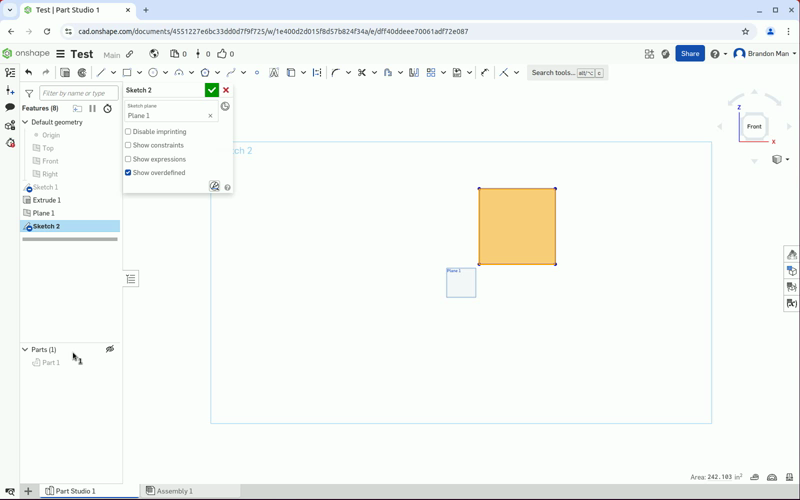
key(shift+y)
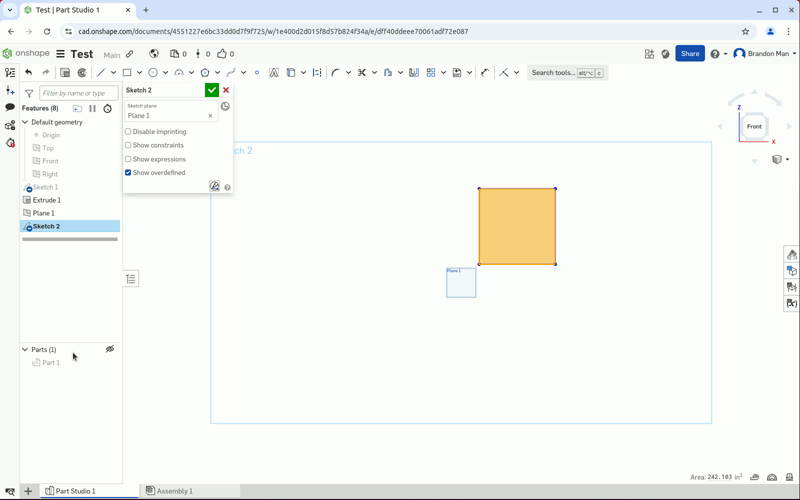
key(shift+e)
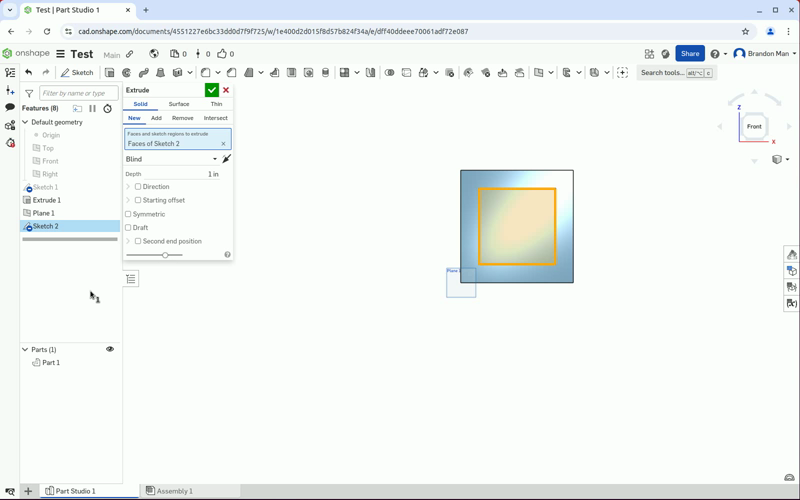
mouse_move(143, 106)
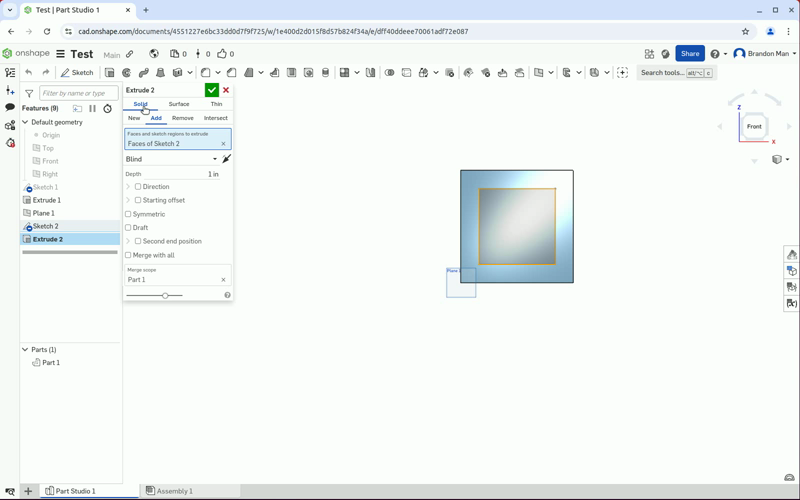
click(143, 106)
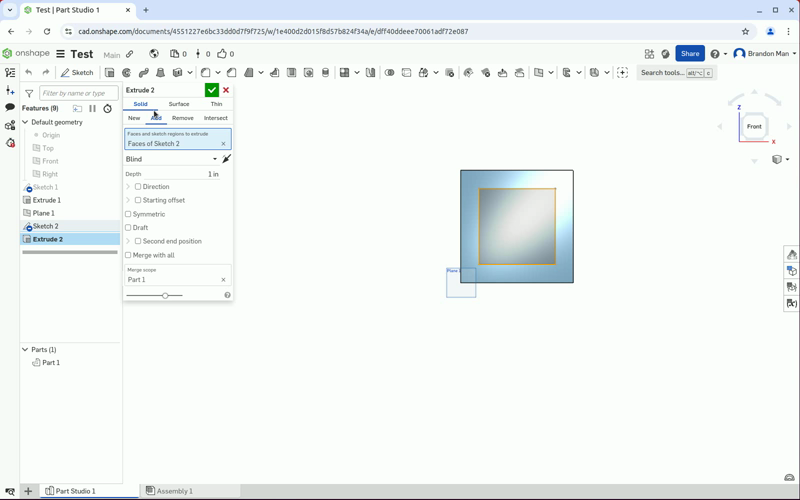
mouse_move(186, 120)
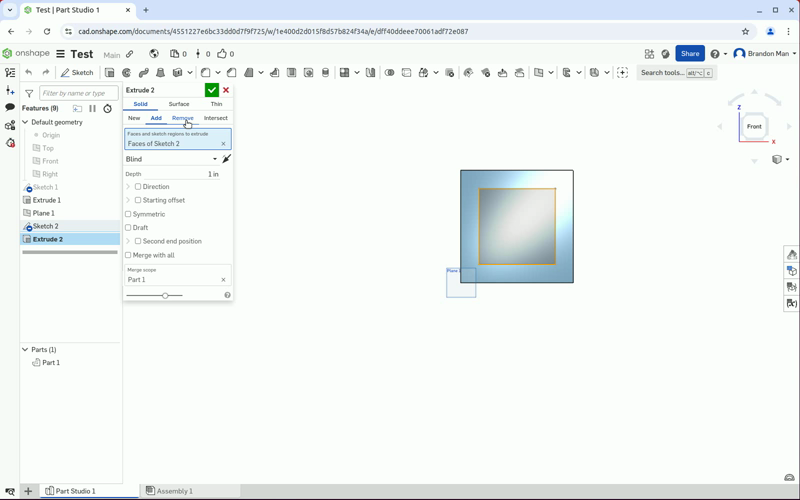
click(186, 120)
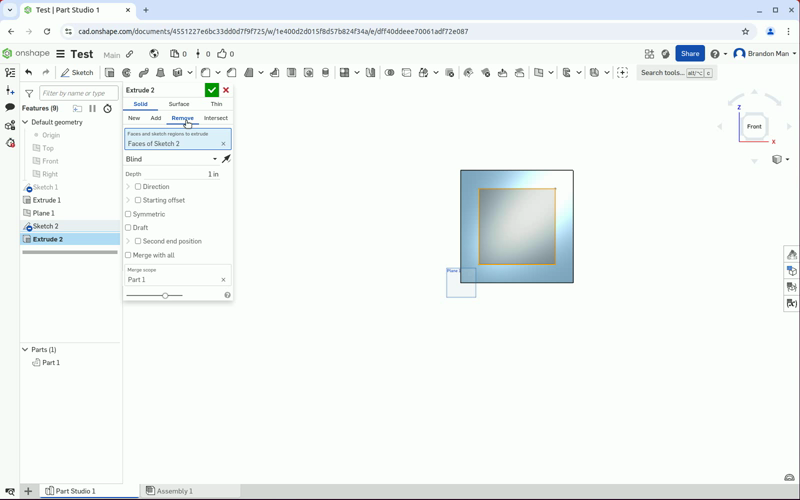
key(tab, 4)
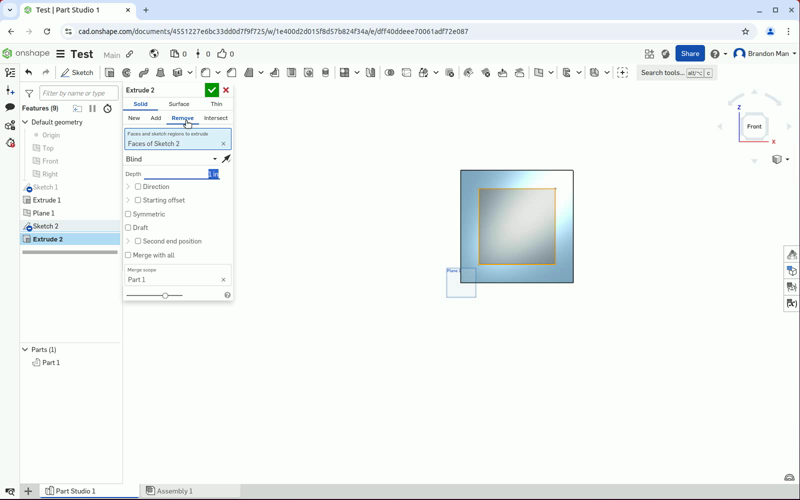
text(21.183)
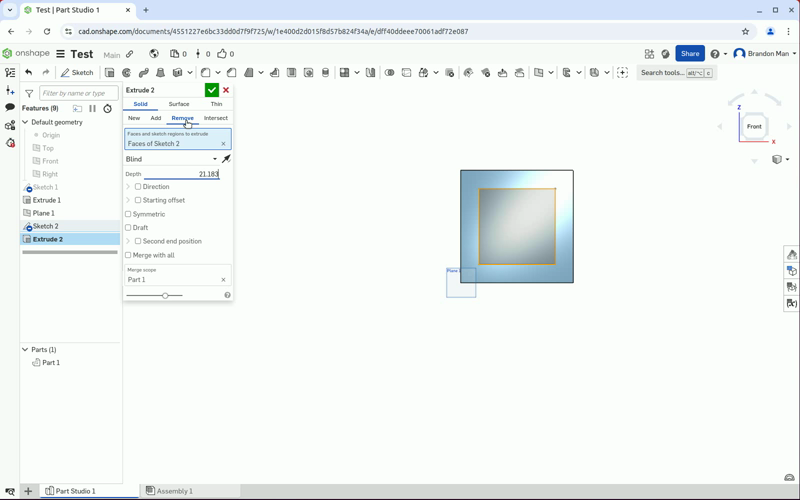
key(tab, 6)
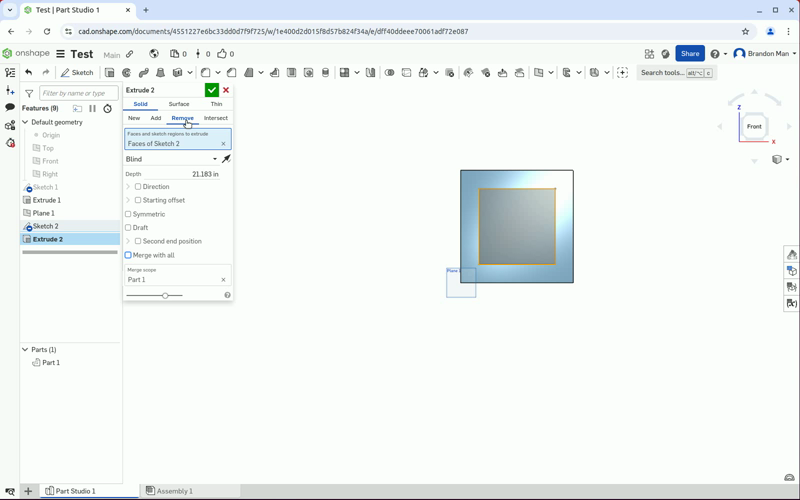
key(space)
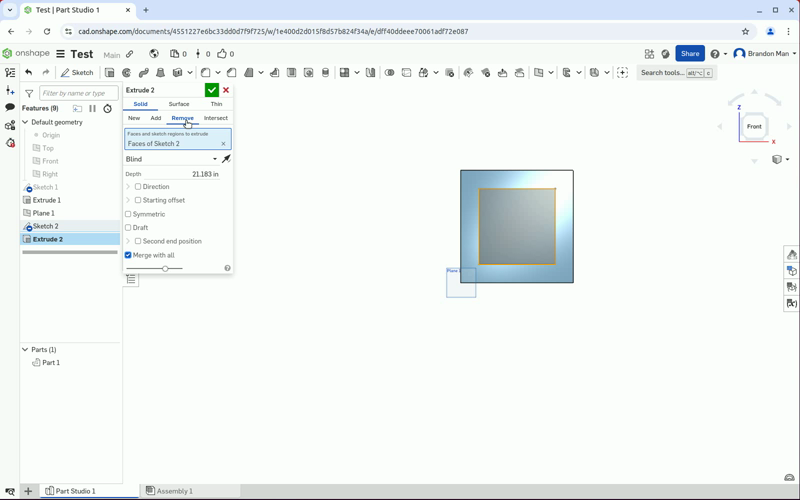
key(enter)
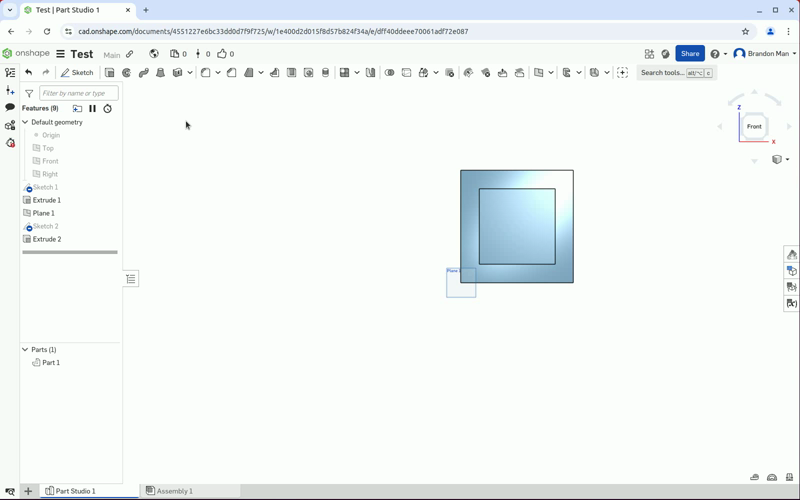
key(shift+h)
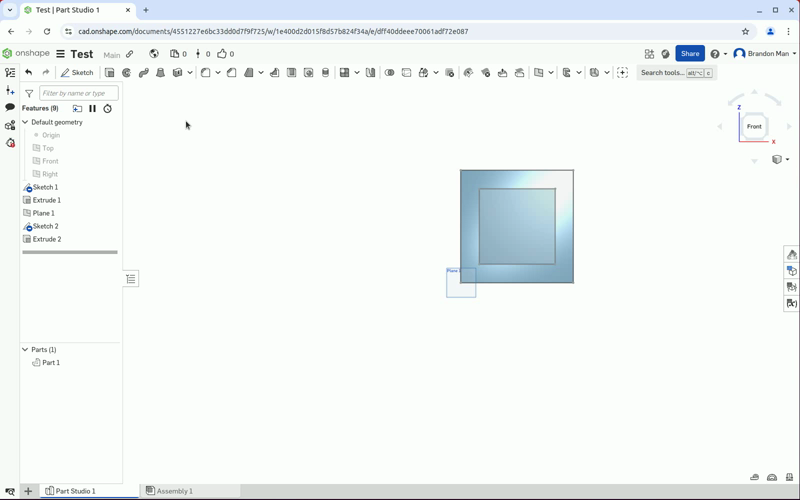
key(shift+h)
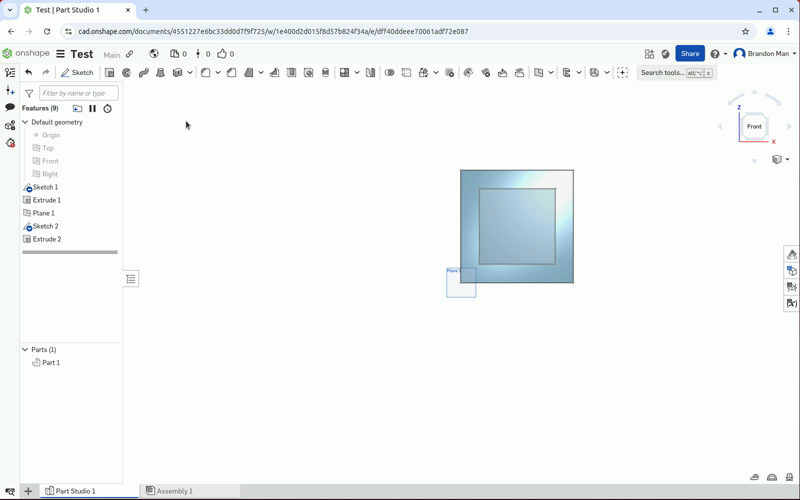
key(shift+7)
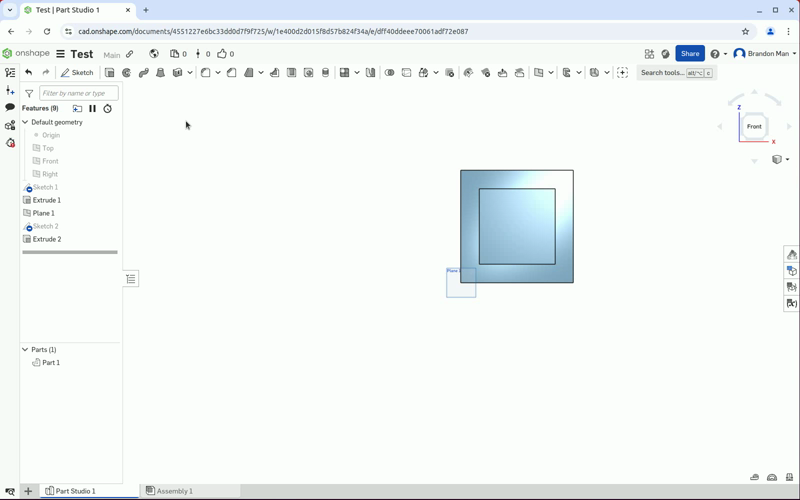
key(left, 2)
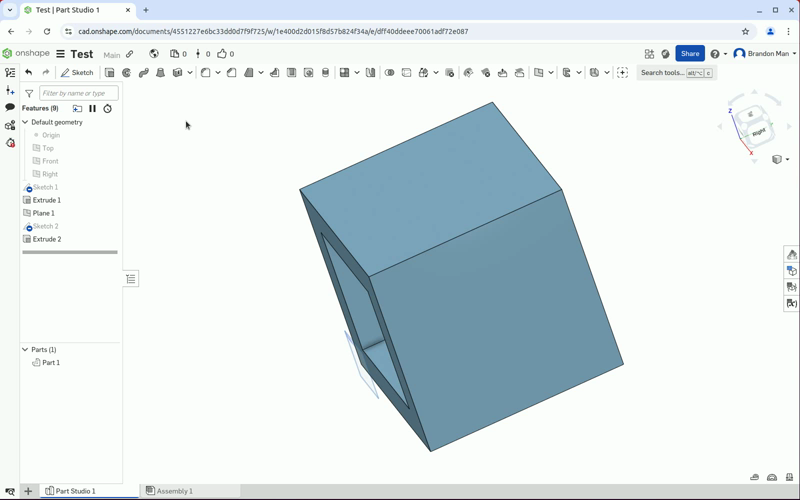
key(down, 2)
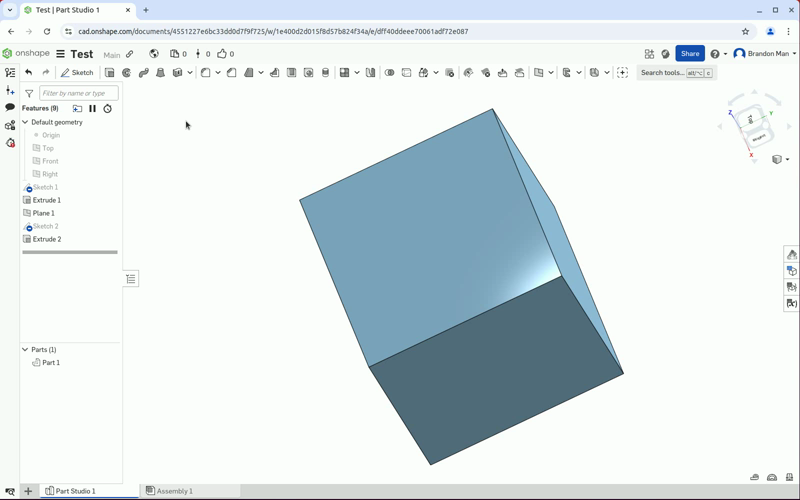
key(up, 2)
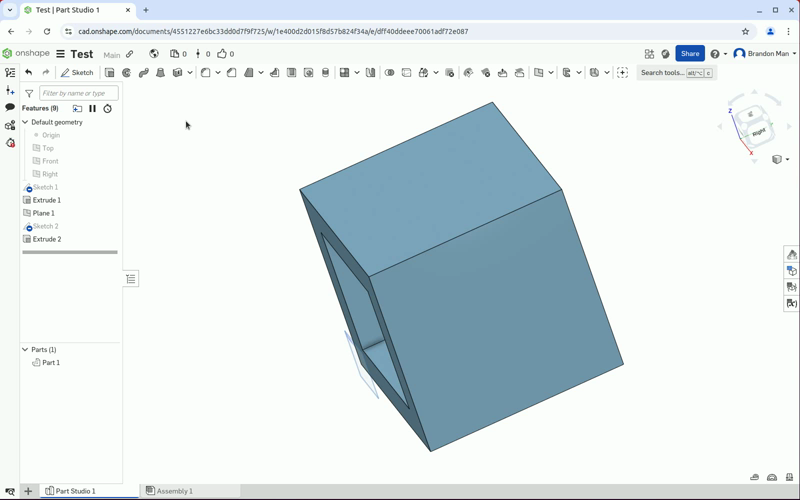
key(right, 2)
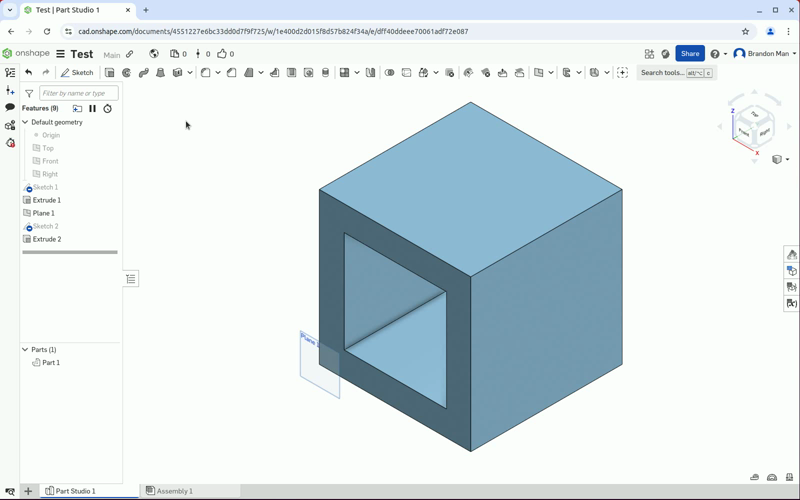
mouse_move(73, 189)
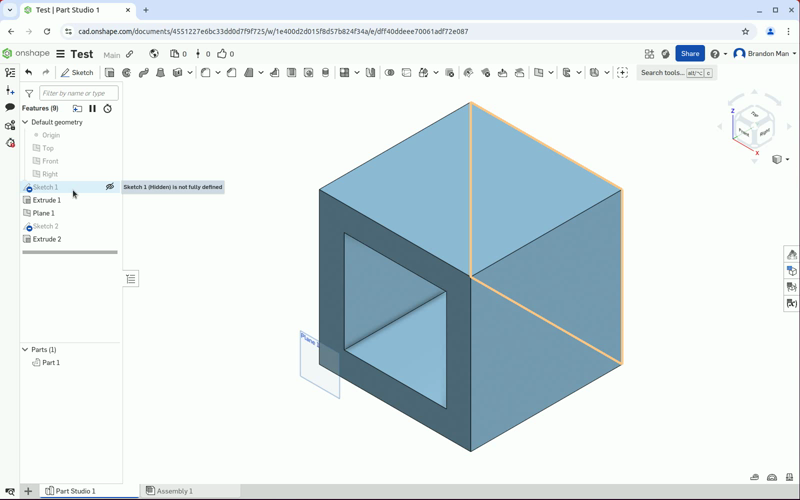
click(73, 189)